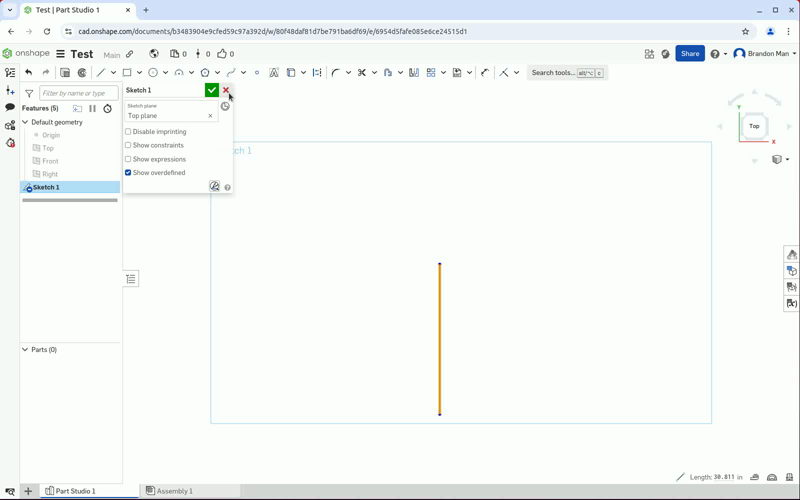
key(shift+h)
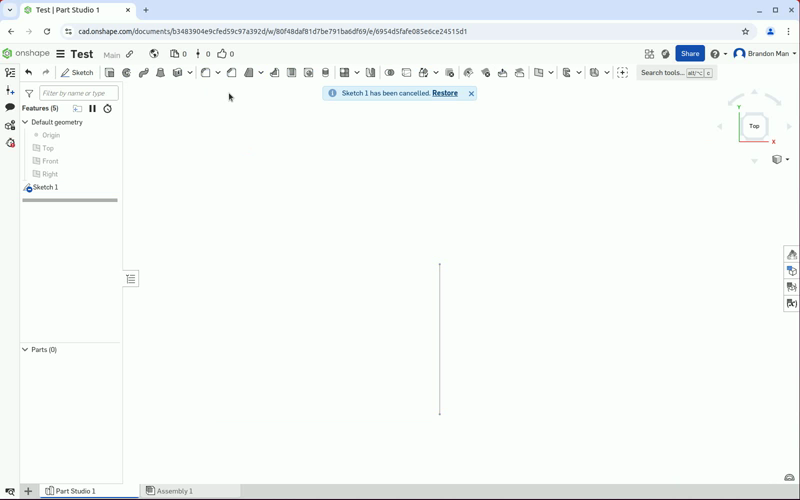
key(shift+s)
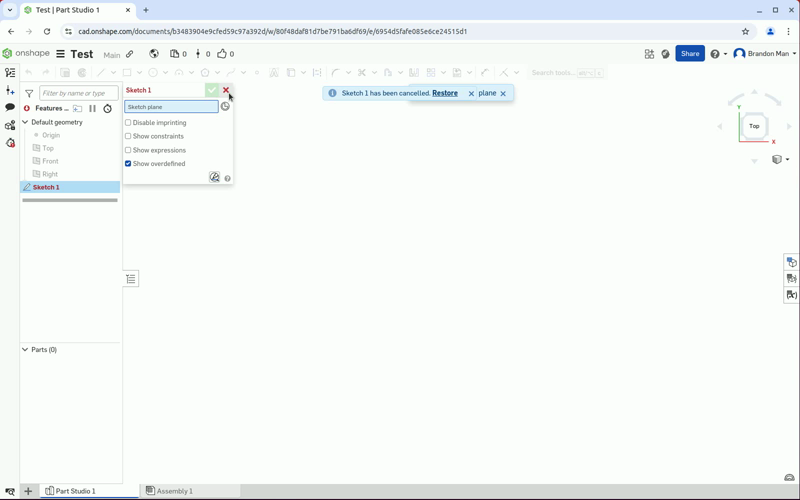
mouse_move(73, 150)
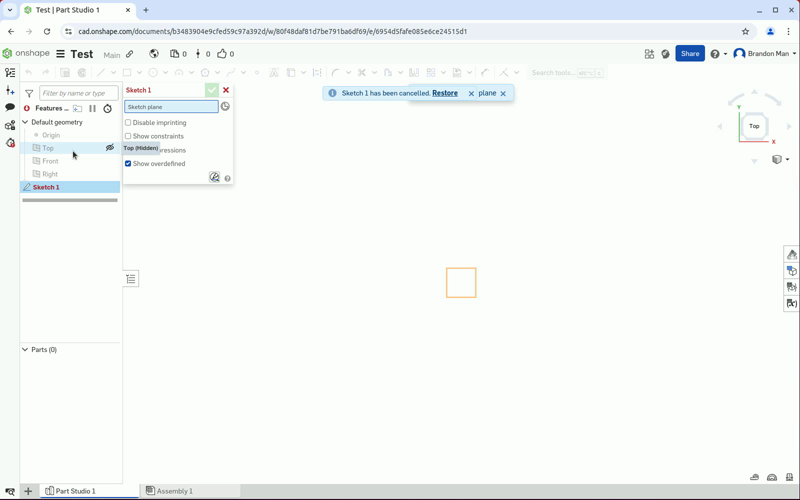
click(73, 150)
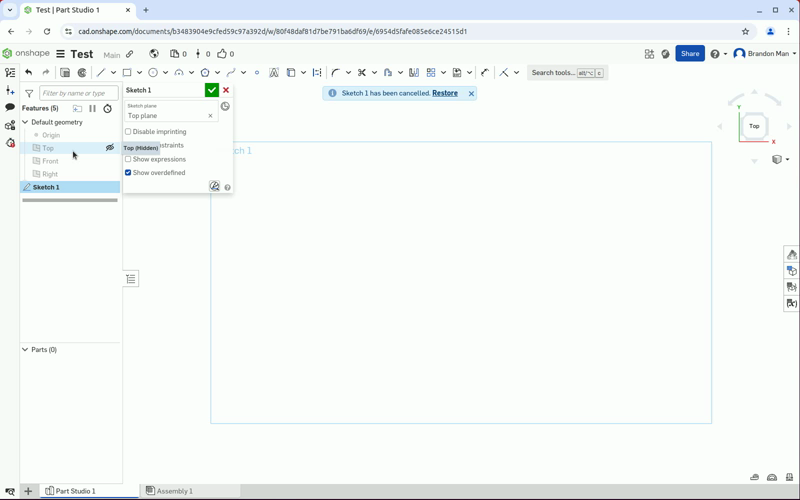
mouse_move(73, 352)
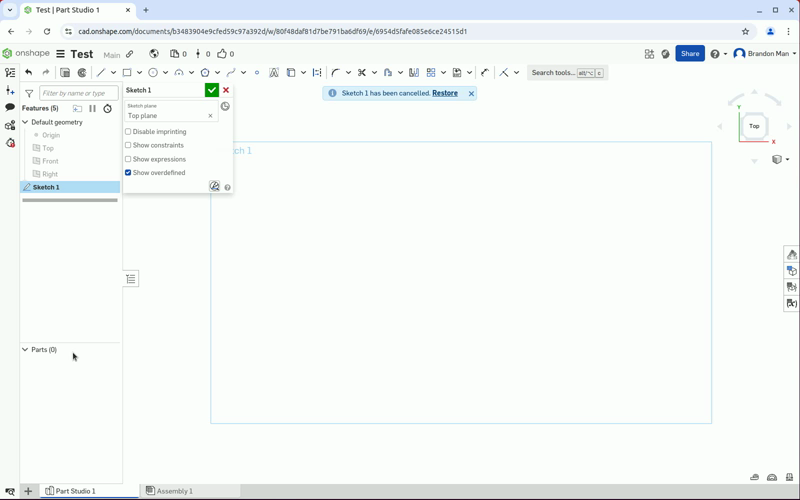
key(y)
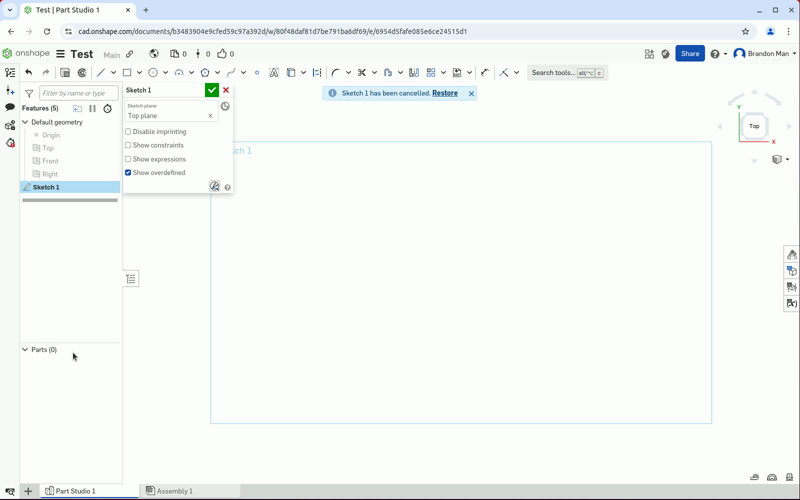
key(l)
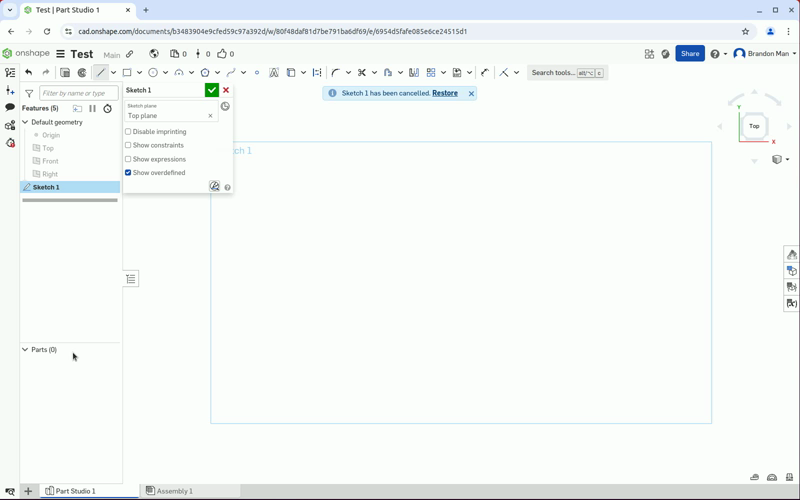
key_down(shift)
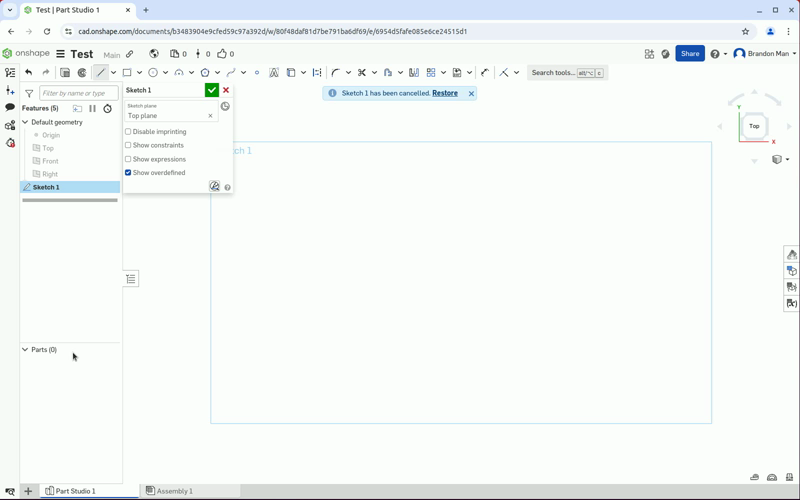
mouse_move(348, 361)
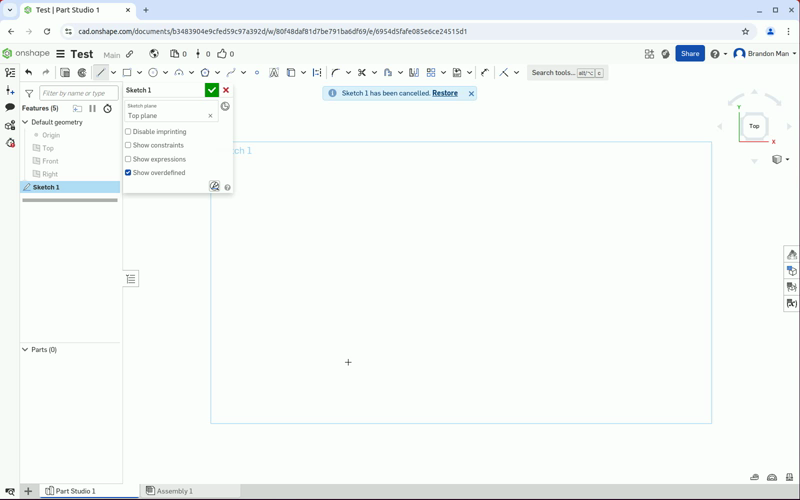
click(348, 361)
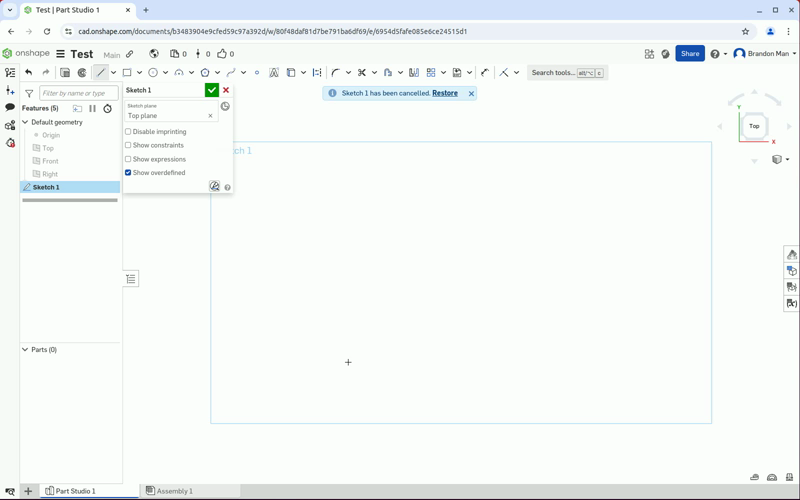
key_up(shift)
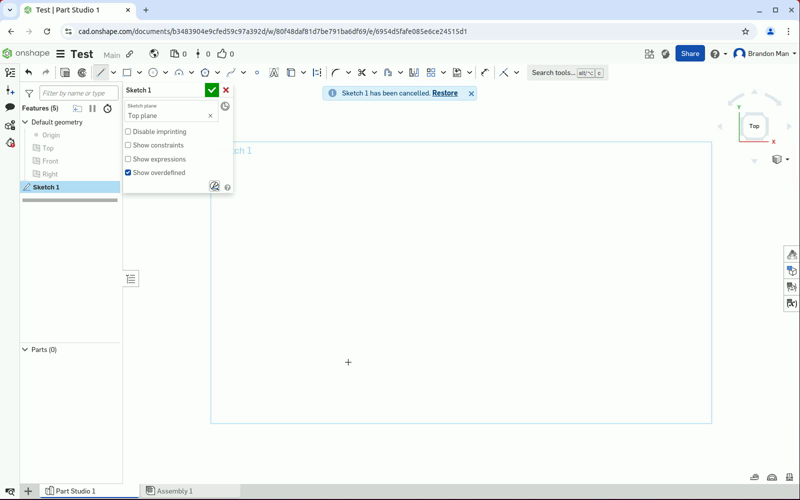
key_down(shift)
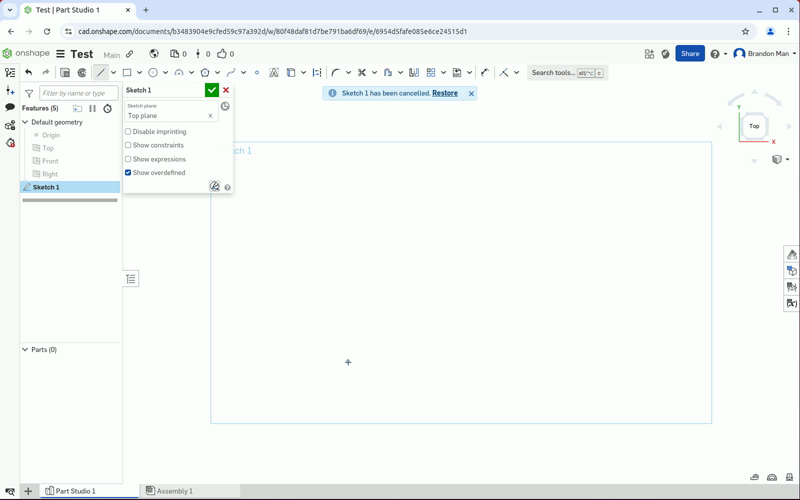
mouse_move(378, 361)
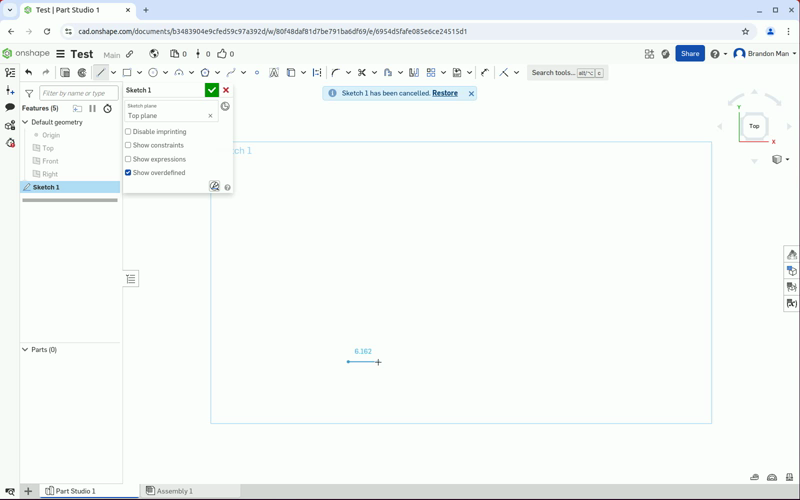
mouse_move(386, 361)
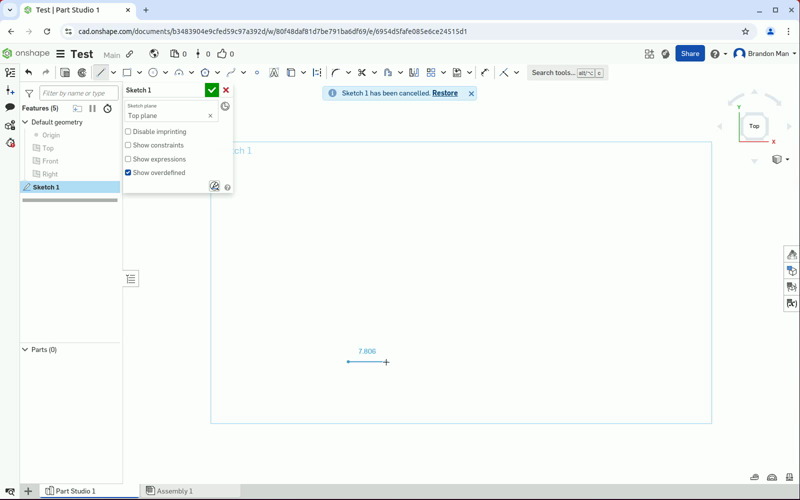
click(386, 361)
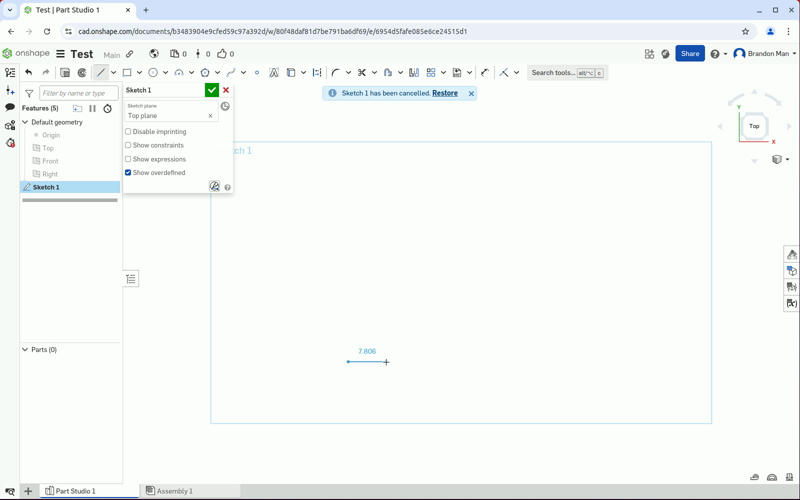
key_up(shift)
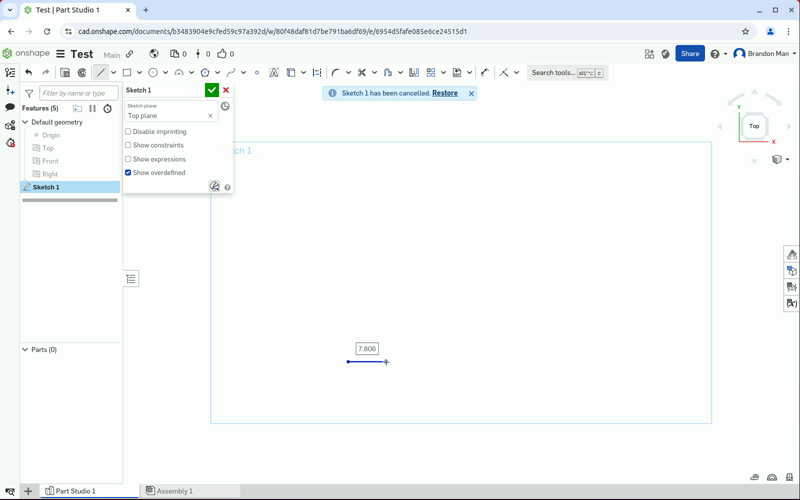
key_down(shift)
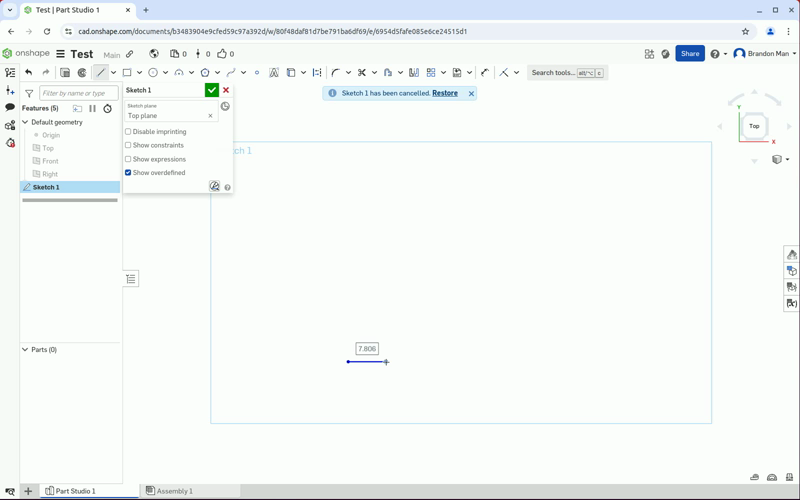
mouse_move(386, 249)
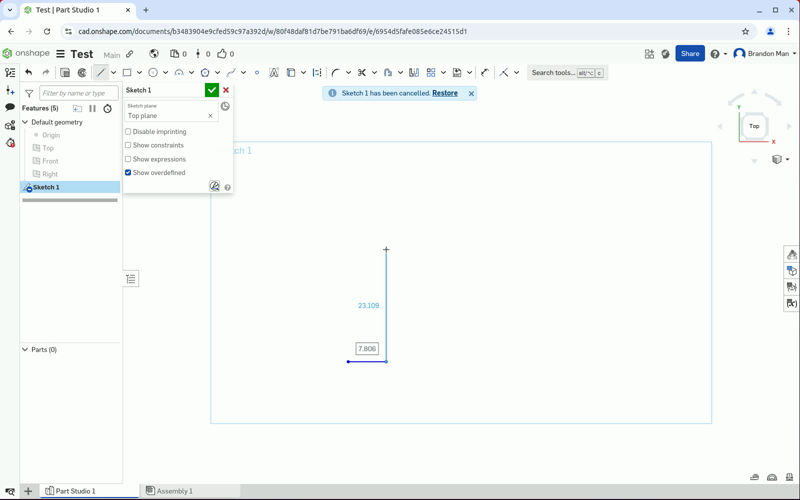
click(386, 249)
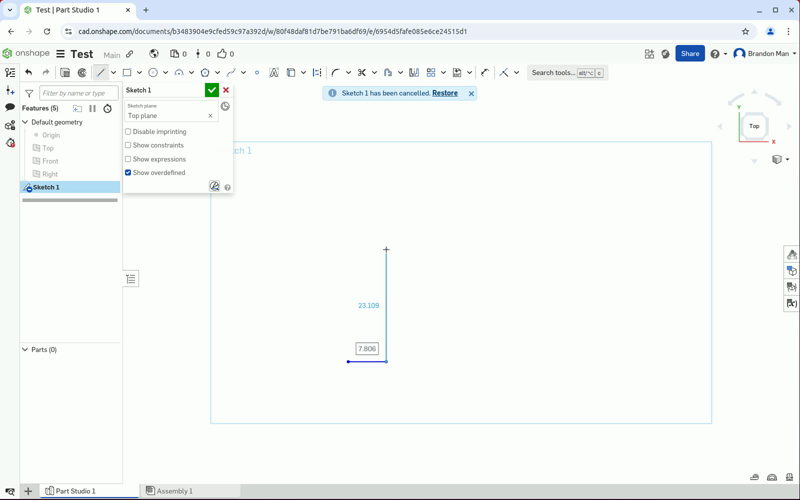
key_up(shift)
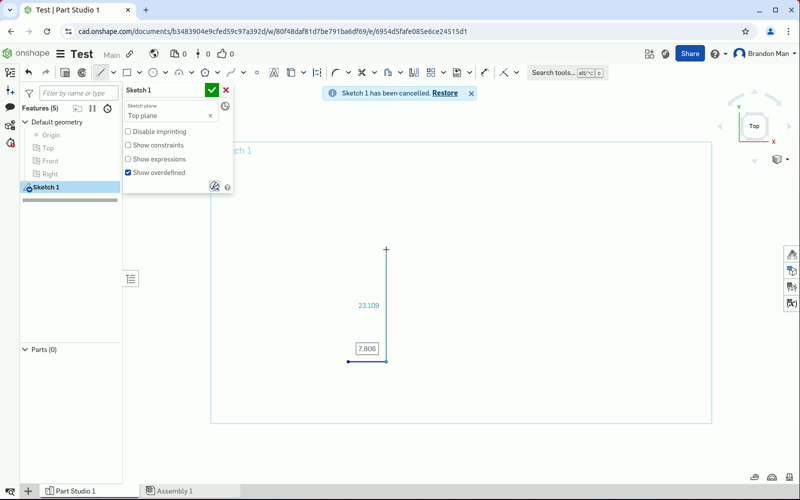
key_down(shift)
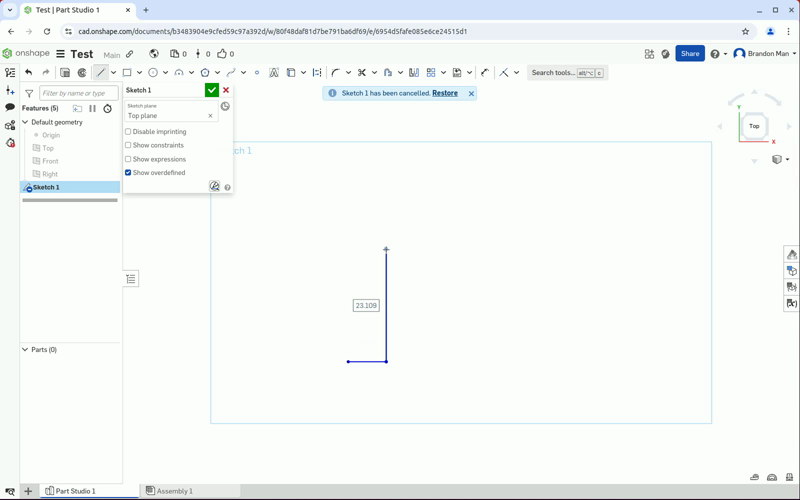
mouse_move(416, 249)
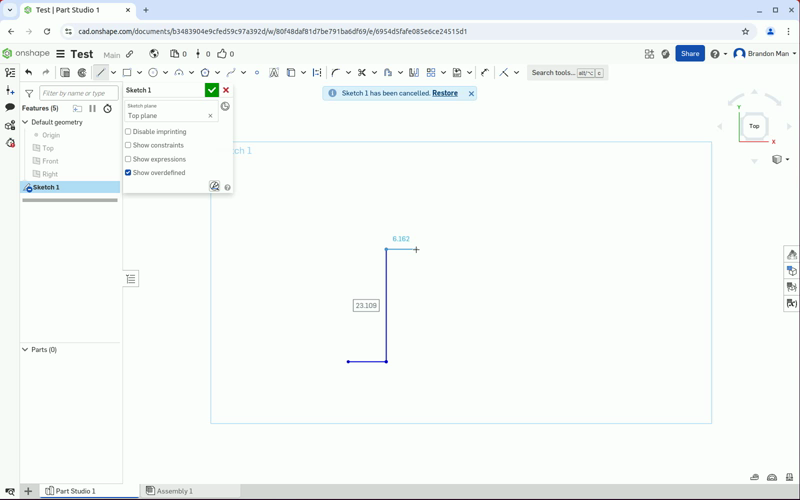
mouse_move(348, 249)
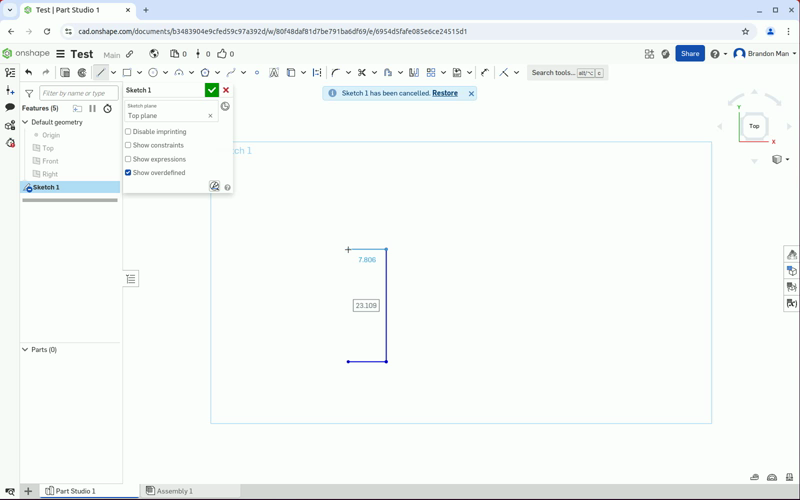
click(348, 249)
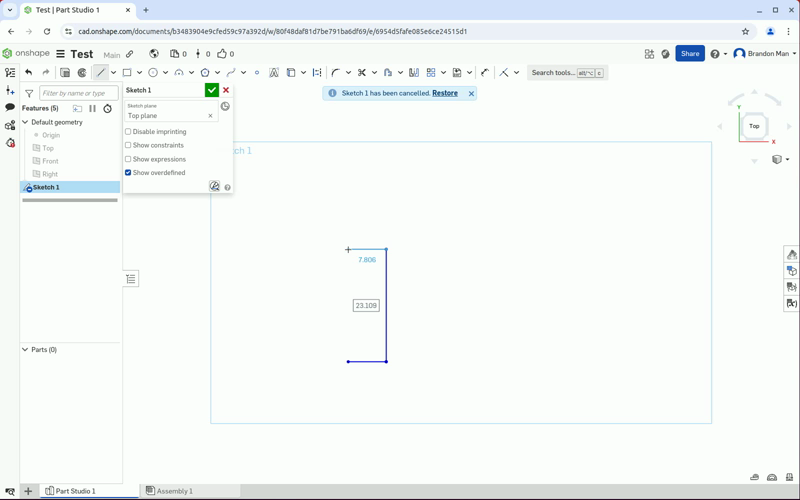
key_up(shift)
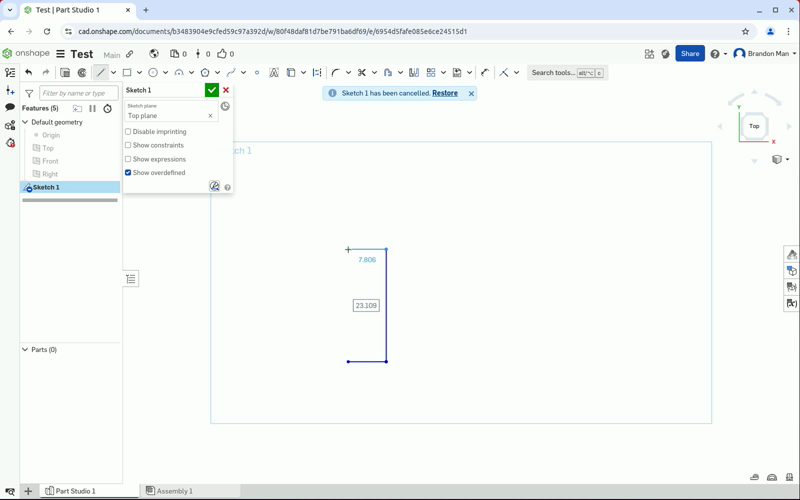
key_down(shift)
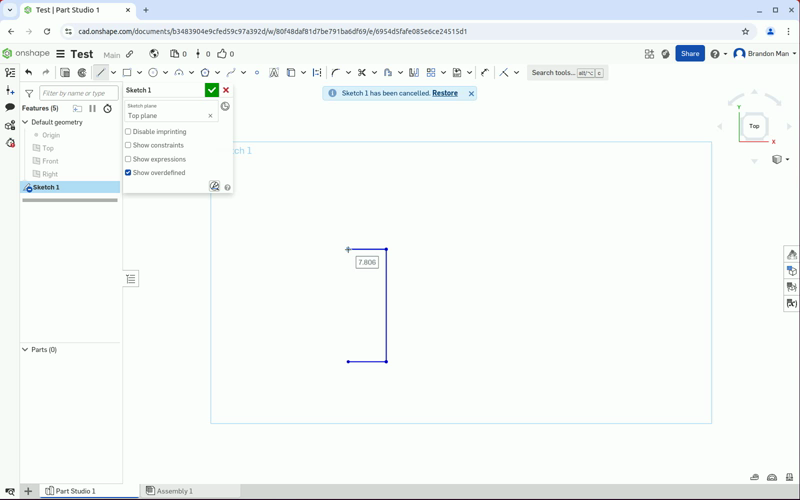
mouse_move(348, 361)
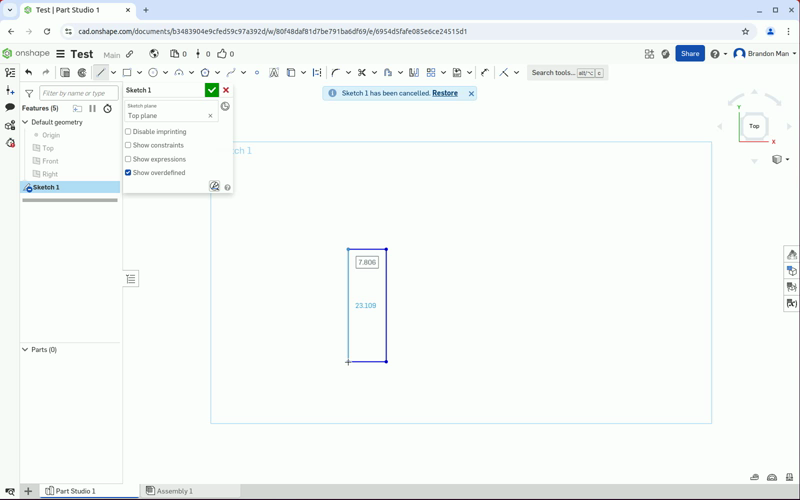
key_up(shift)
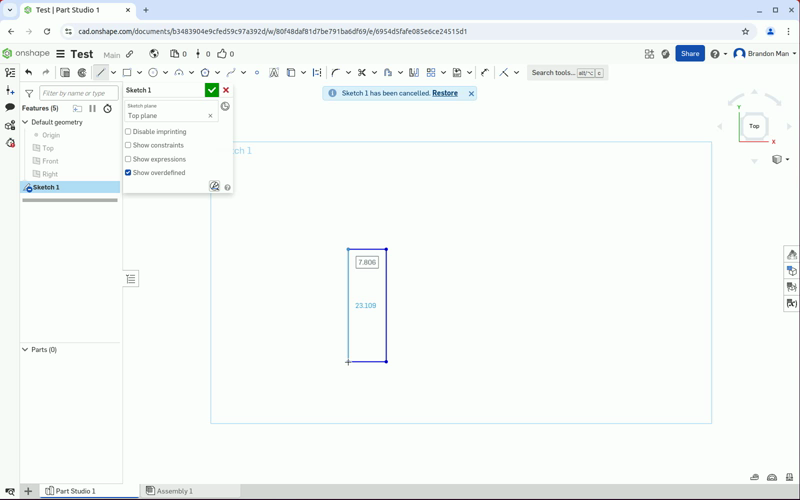
click(348, 361)
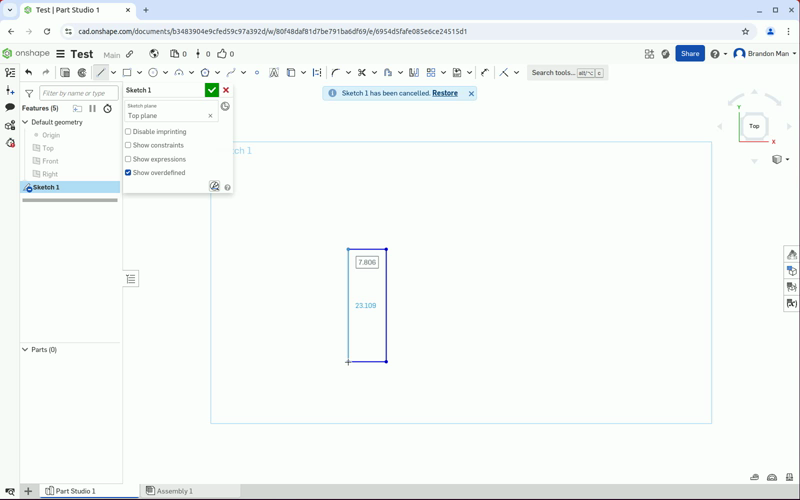
key(esc)
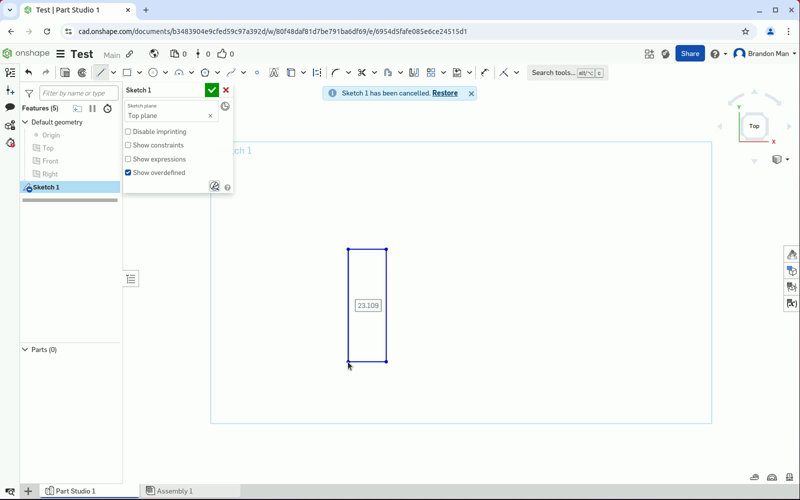
mouse_move(353, 258)
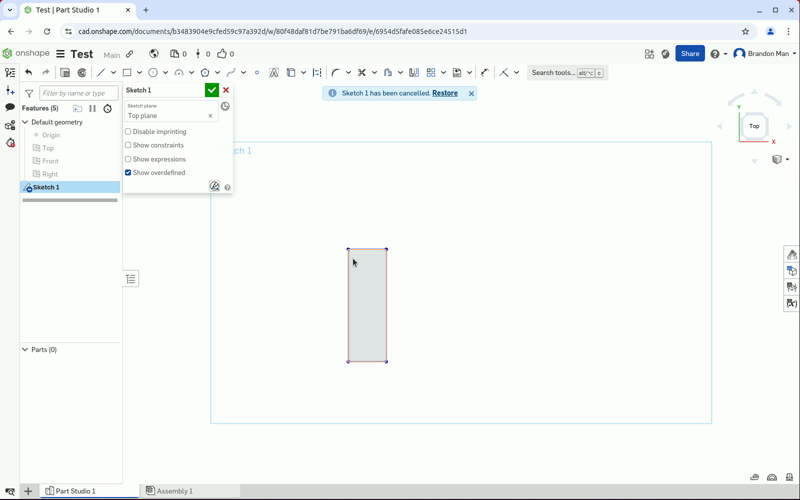
click(353, 258)
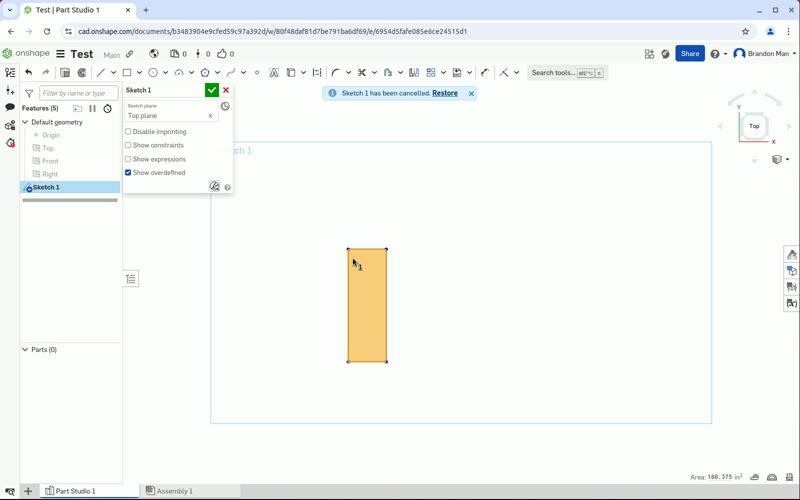
mouse_move(73, 352)
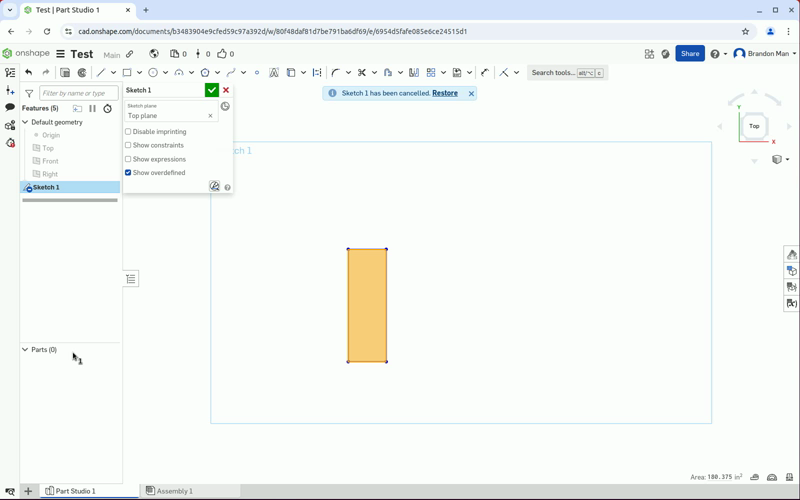
key(shift+y)
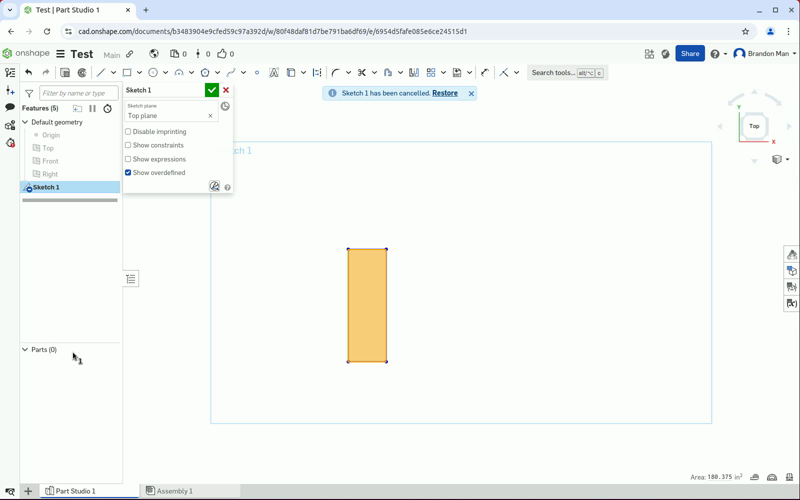
key(shift+e)
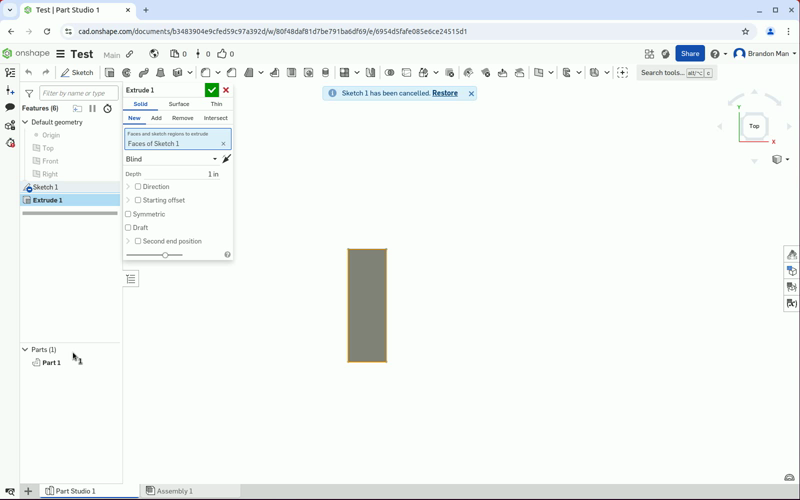
mouse_move(143, 106)
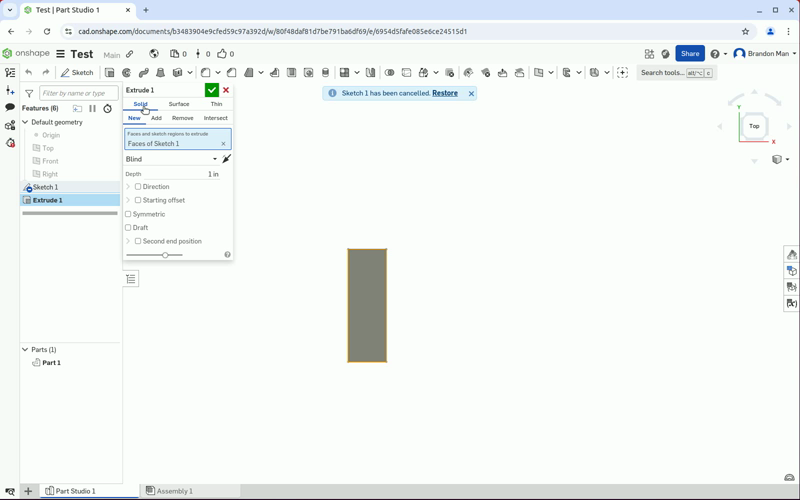
click(143, 106)
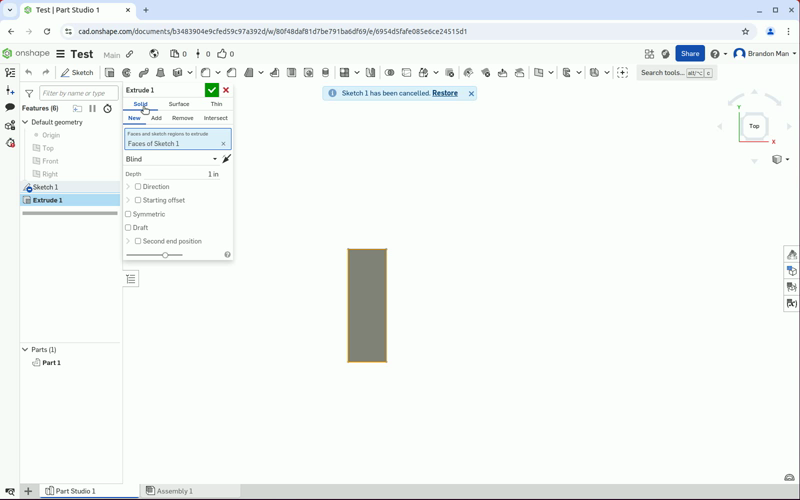
mouse_move(137, 120)
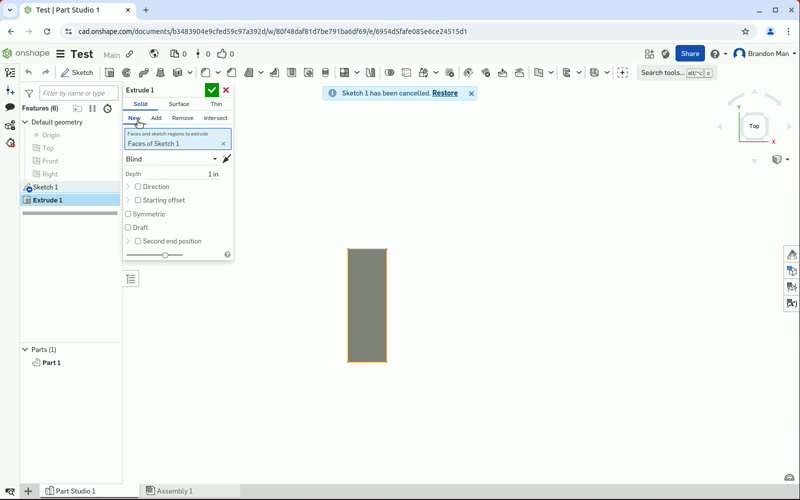
click(137, 120)
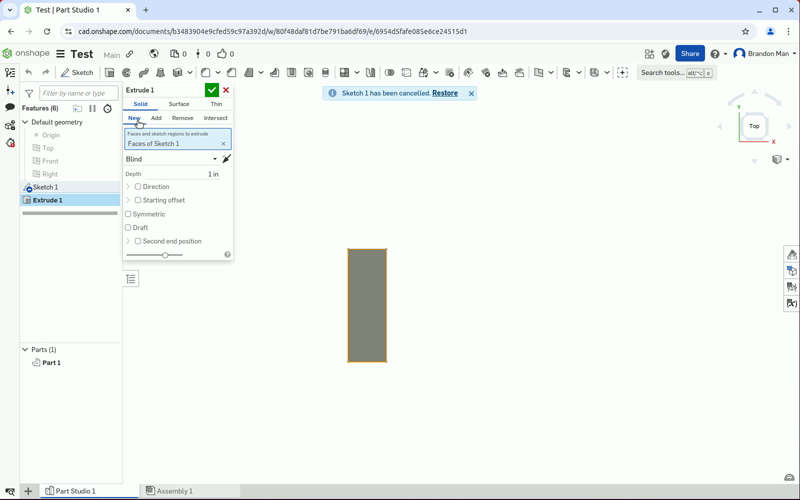
key(tab, 4)
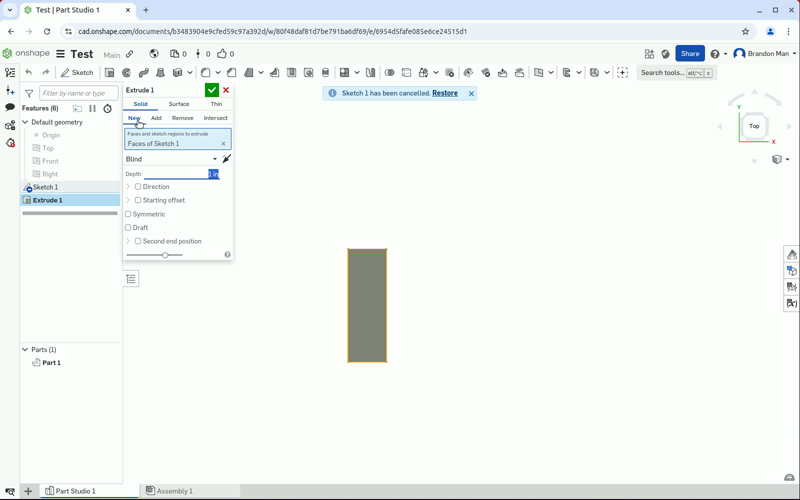
text(7.703)
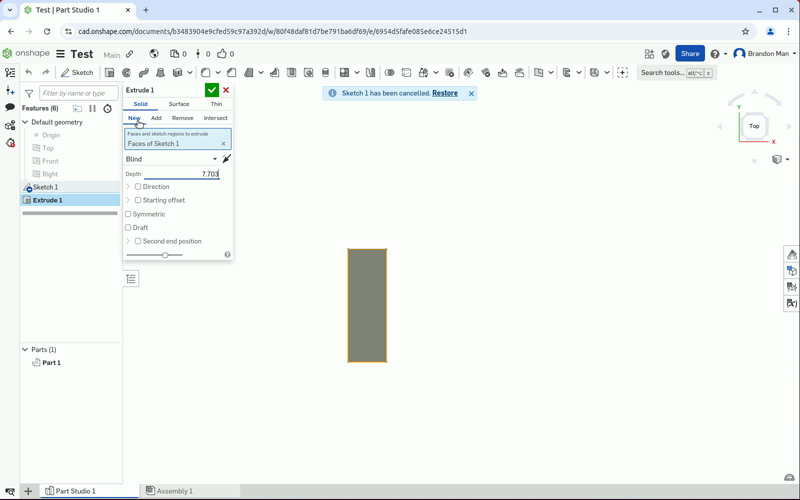
key(enter)
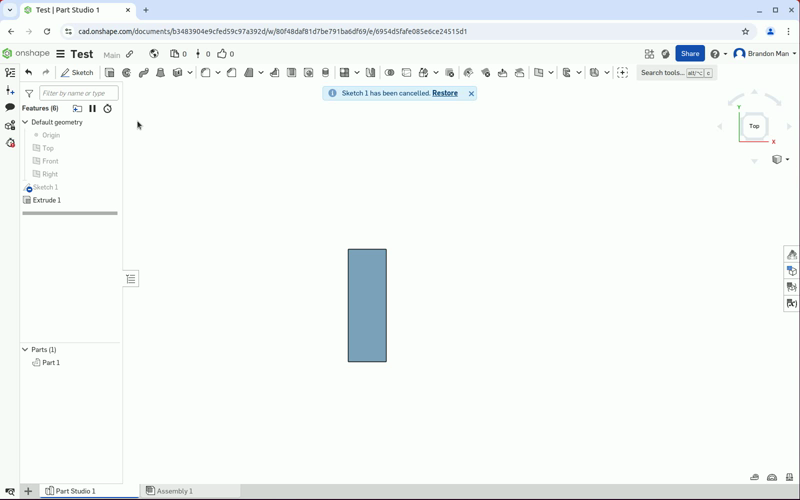
key(shift+h)
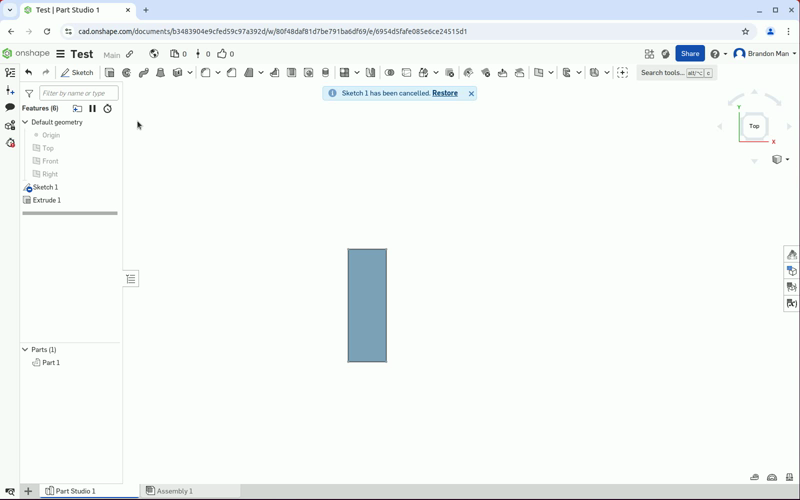
key(shift+h)
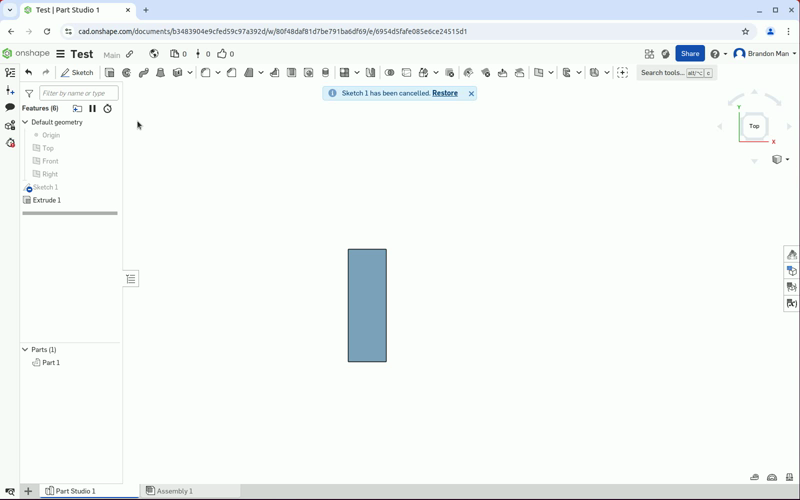
mouse_move(73, 189)
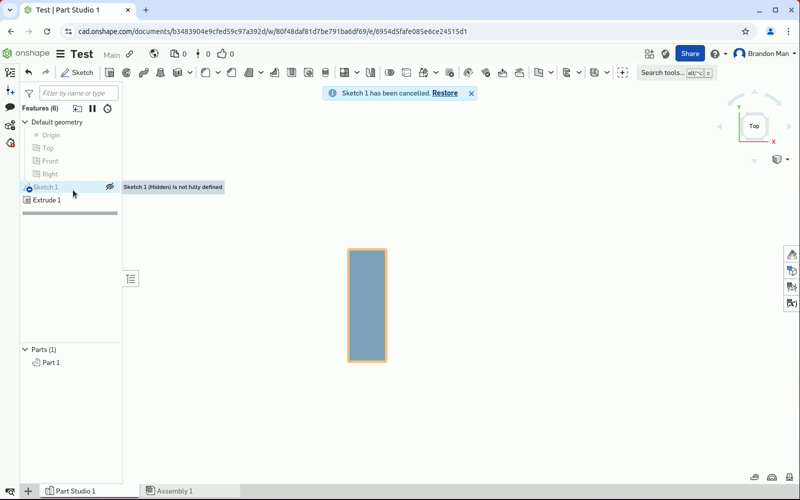
click(73, 189)
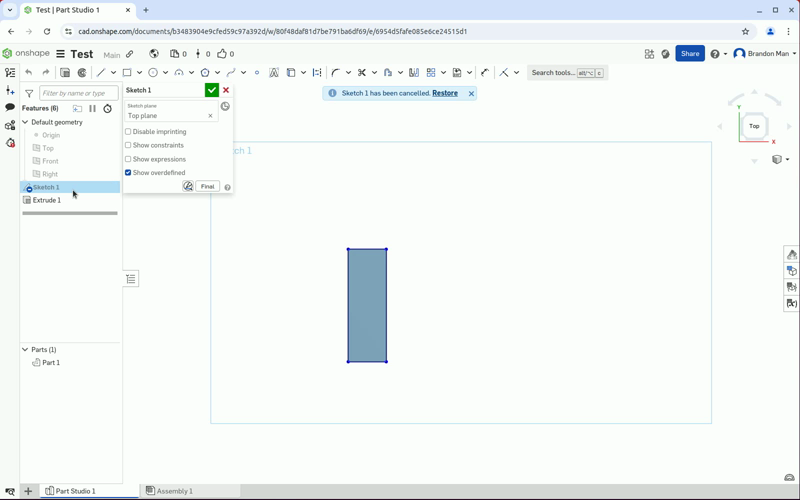
mouse_move(229, 92)
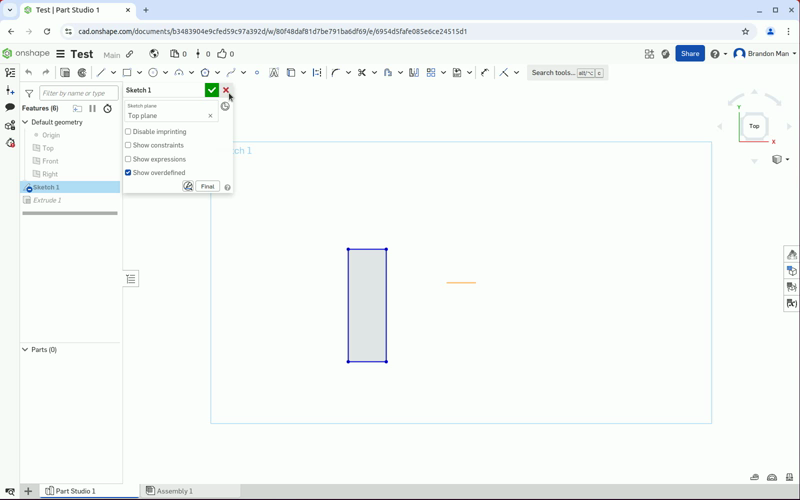
click(229, 92)
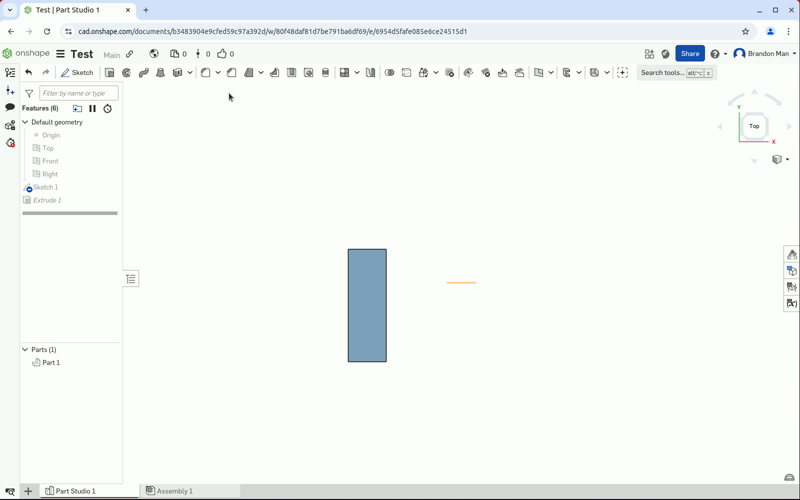
mouse_move(541, 75)
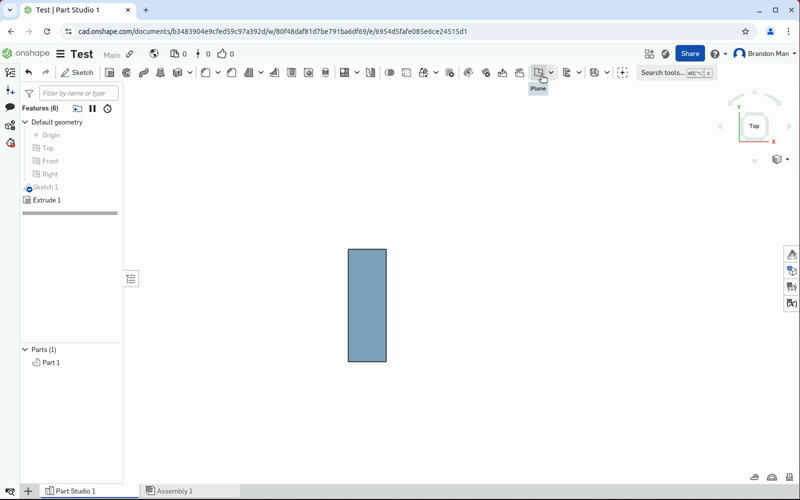
click(541, 75)
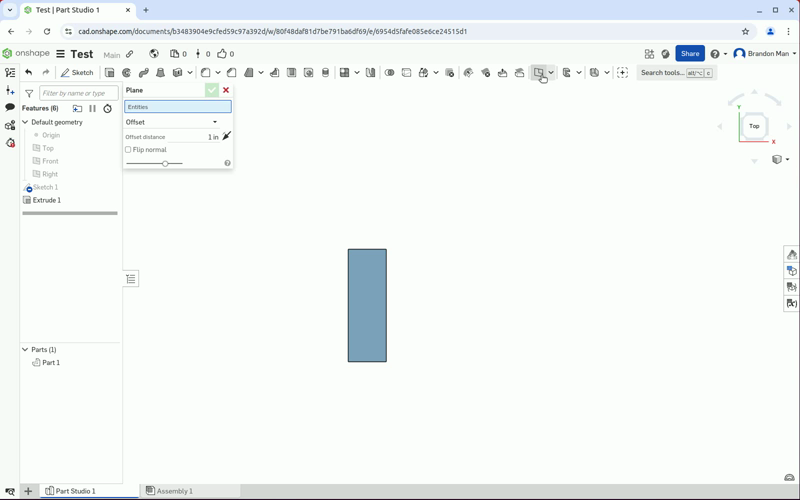
mouse_move(73, 150)
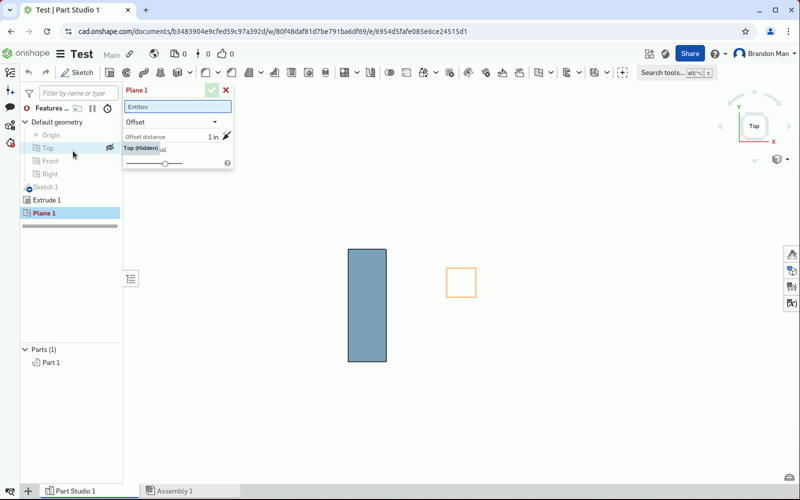
click(73, 150)
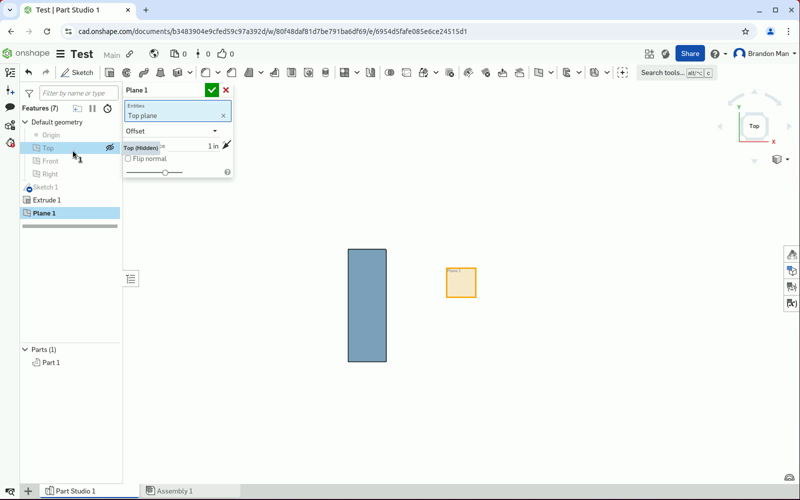
key(tab, 2)
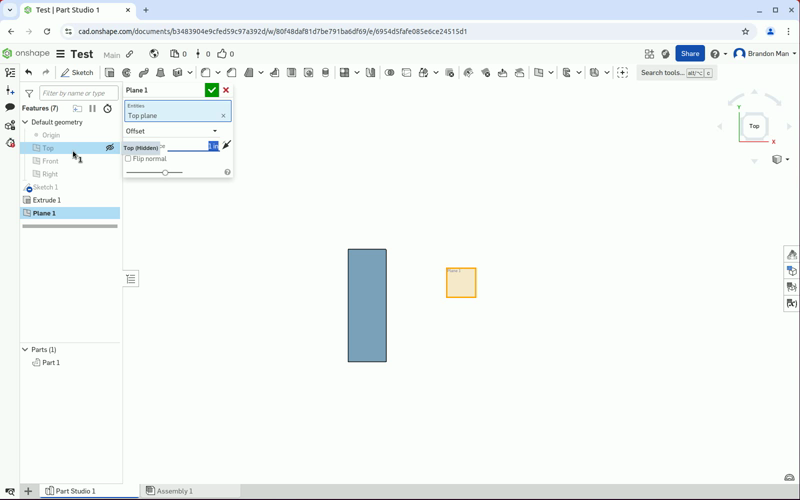
text(7.703)
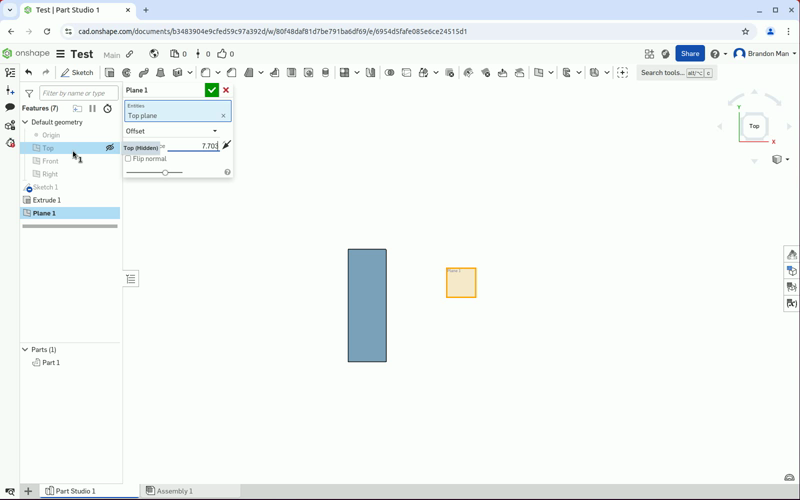
key(enter, 2)
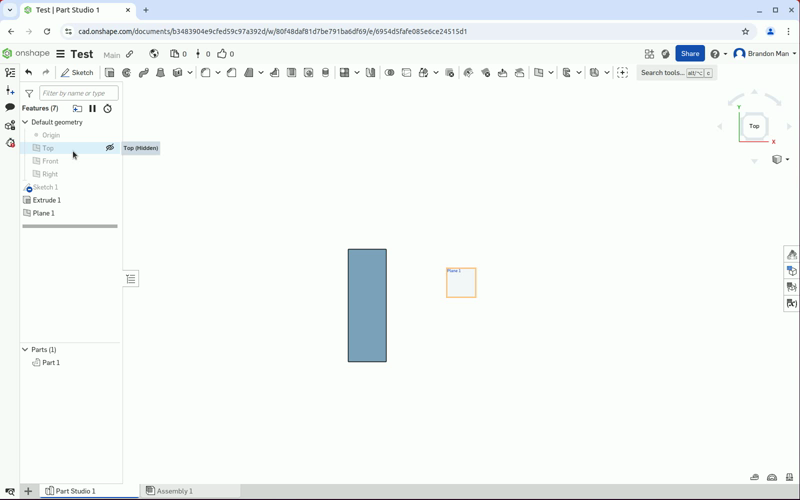
key(shift+s)
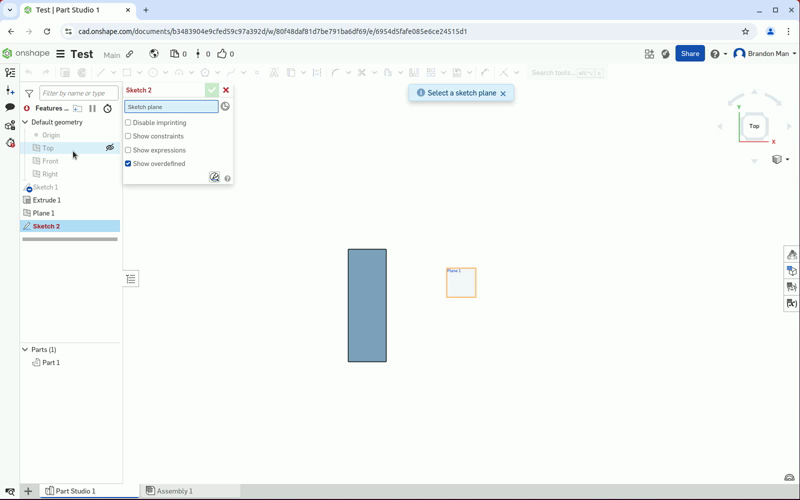
mouse_move(73, 215)
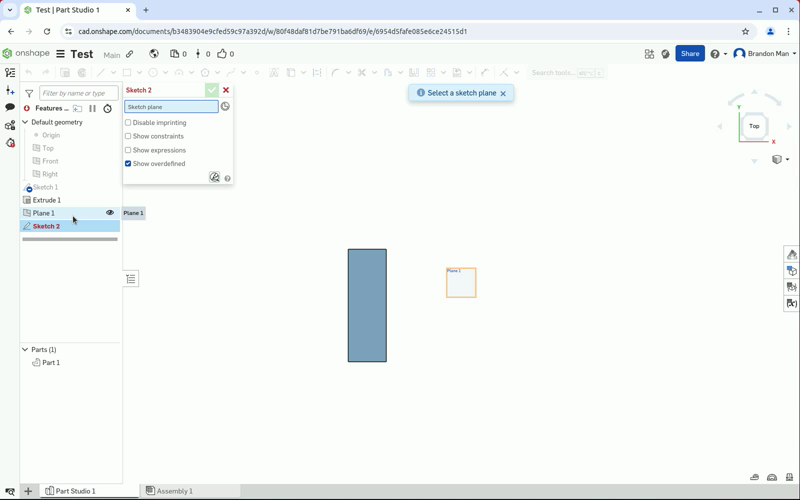
click(73, 215)
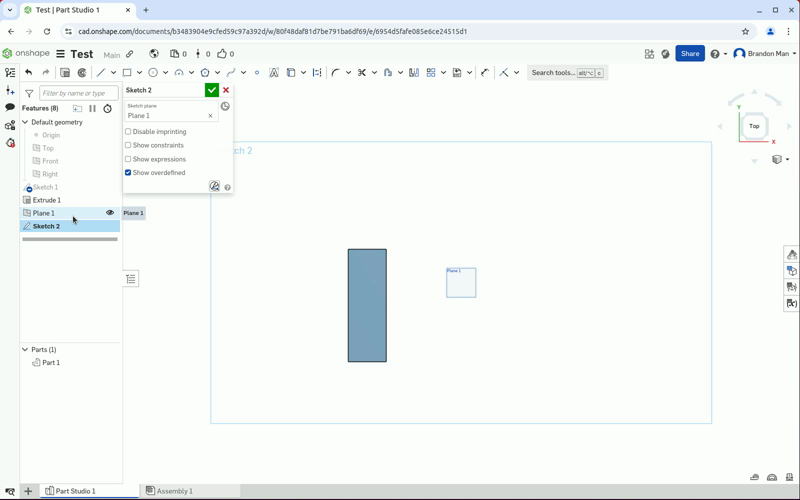
mouse_move(73, 352)
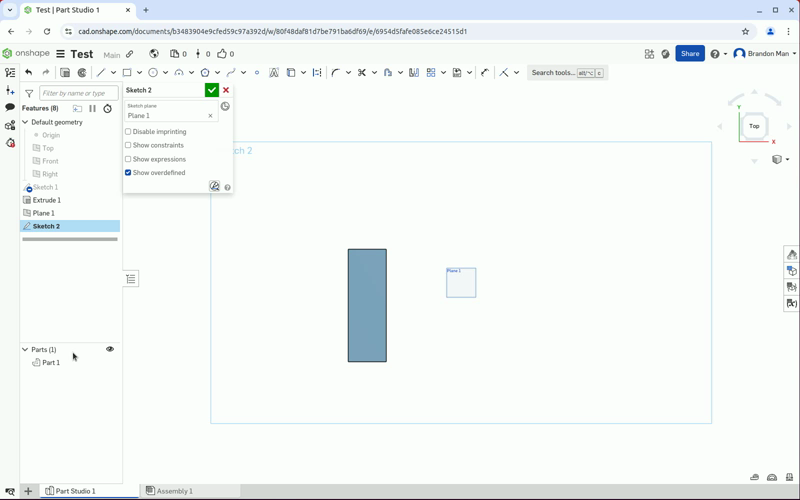
key(y)
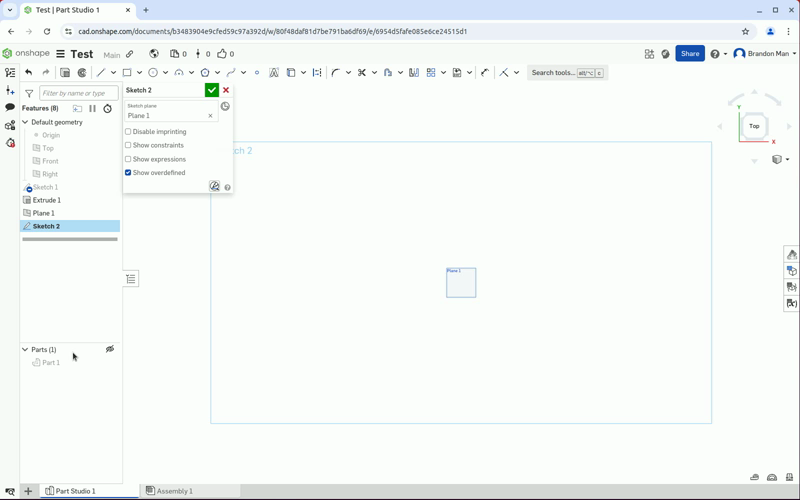
key(l)
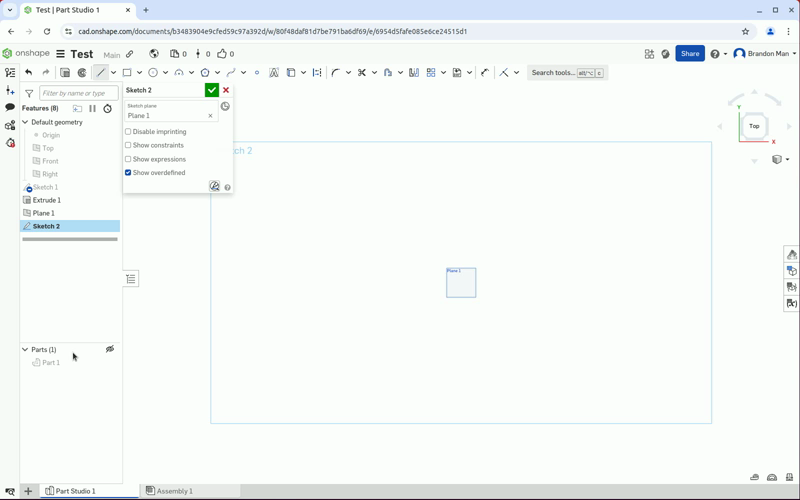
key_down(shift)
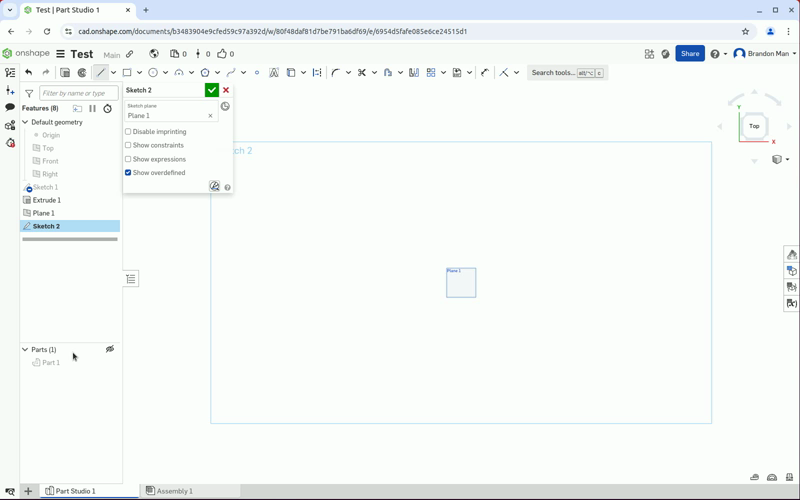
mouse_move(348, 361)
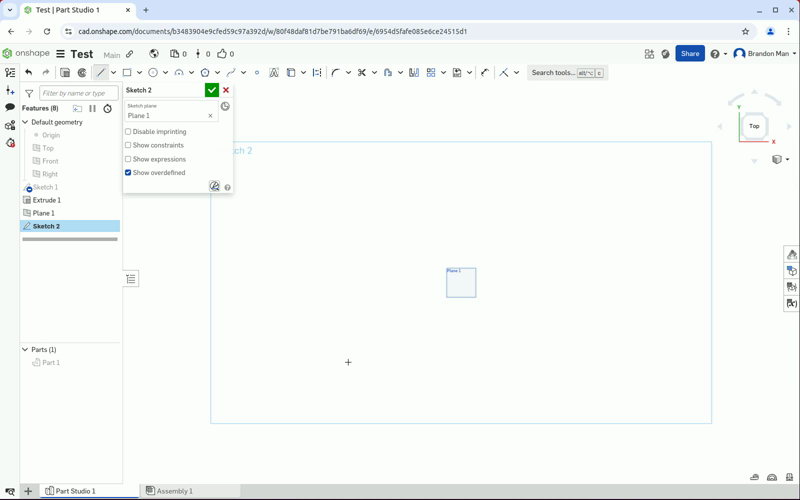
click(348, 361)
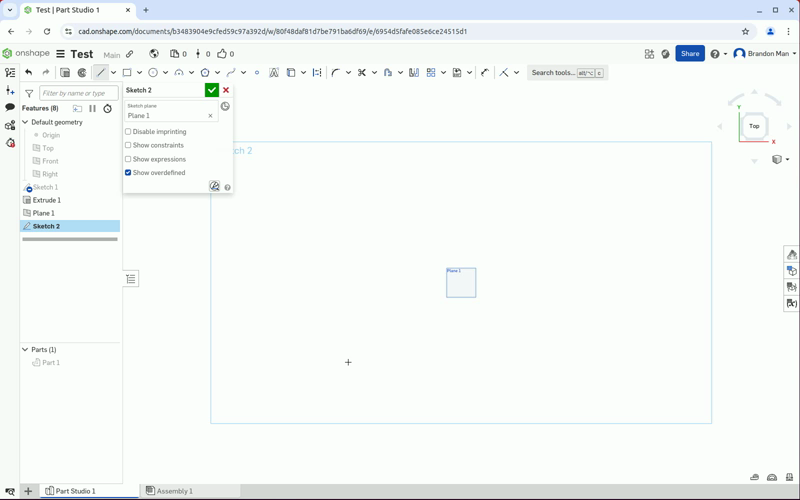
key_up(shift)
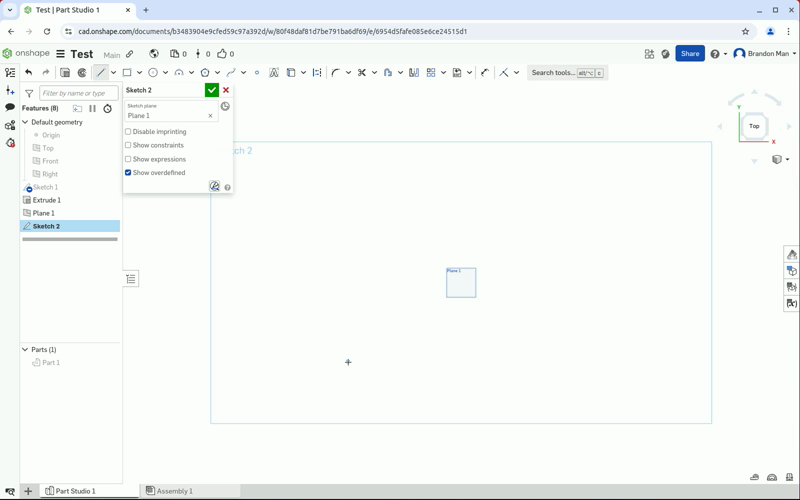
key_down(shift)
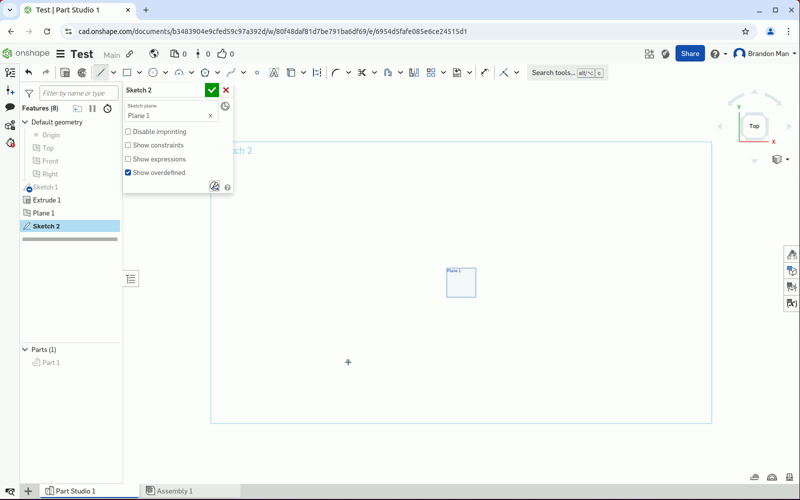
mouse_move(378, 361)
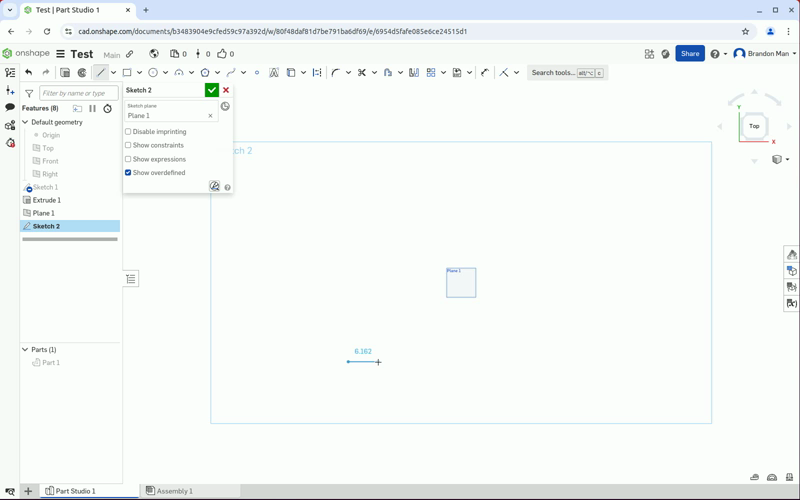
mouse_move(386, 361)
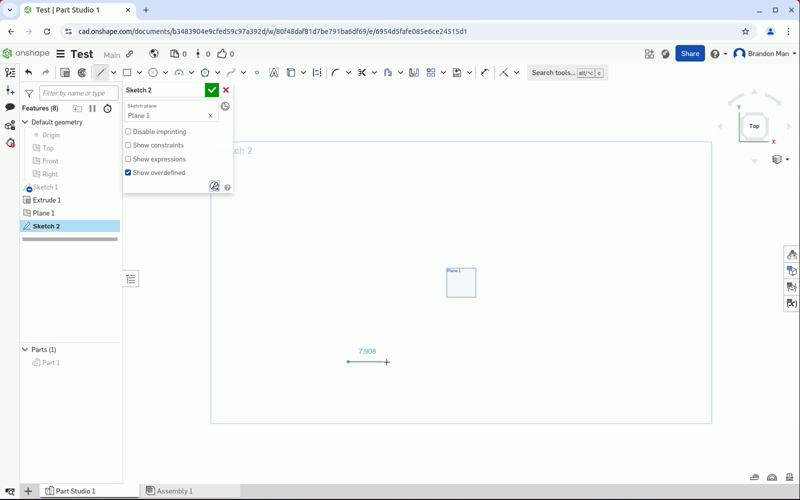
click(386, 361)
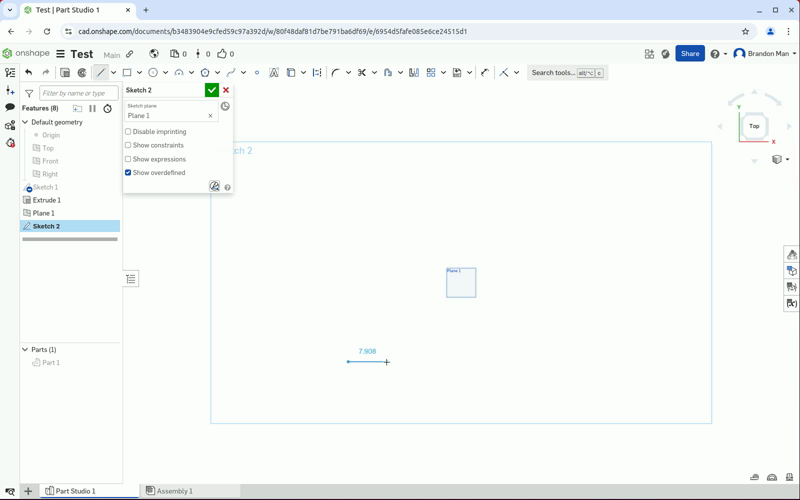
key_up(shift)
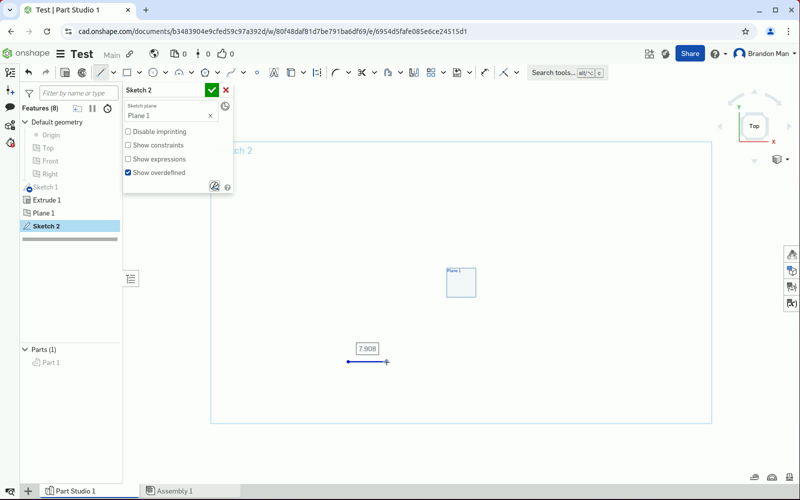
key_down(shift)
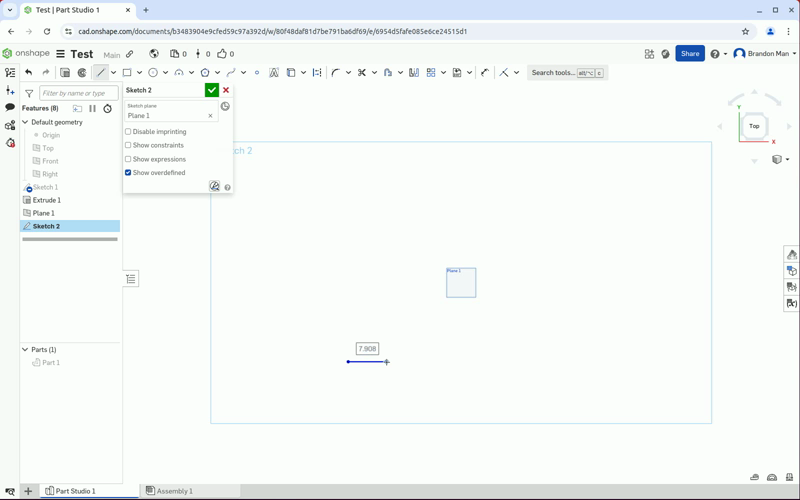
mouse_move(416, 361)
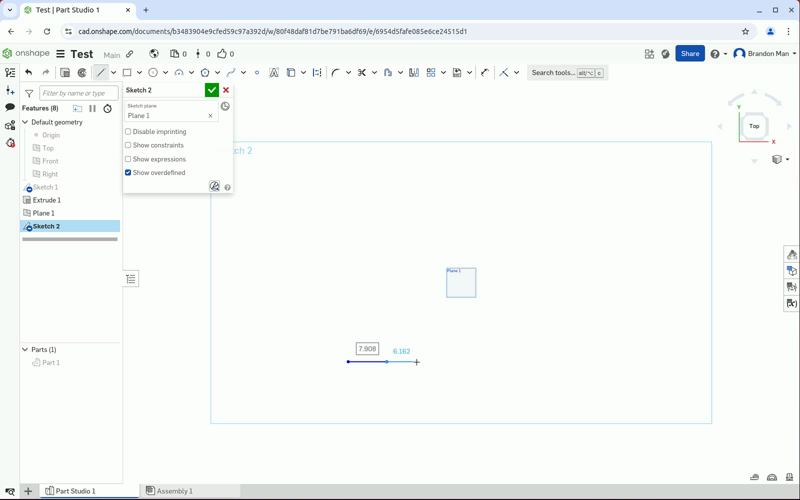
mouse_move(386, 323)
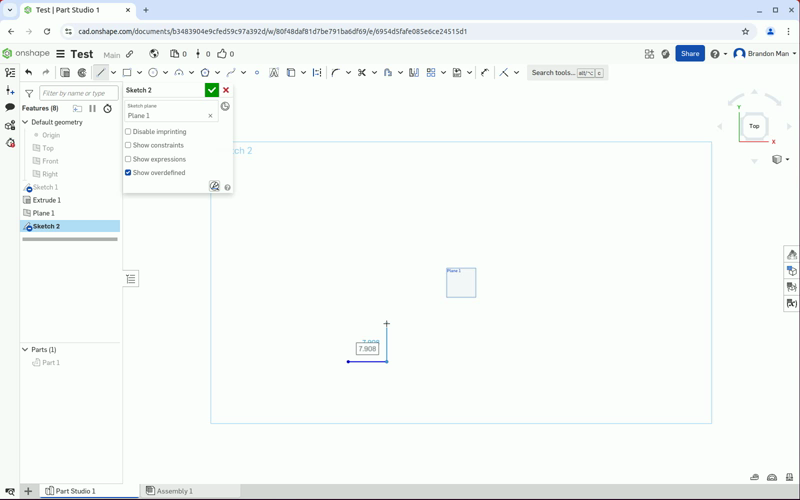
click(386, 323)
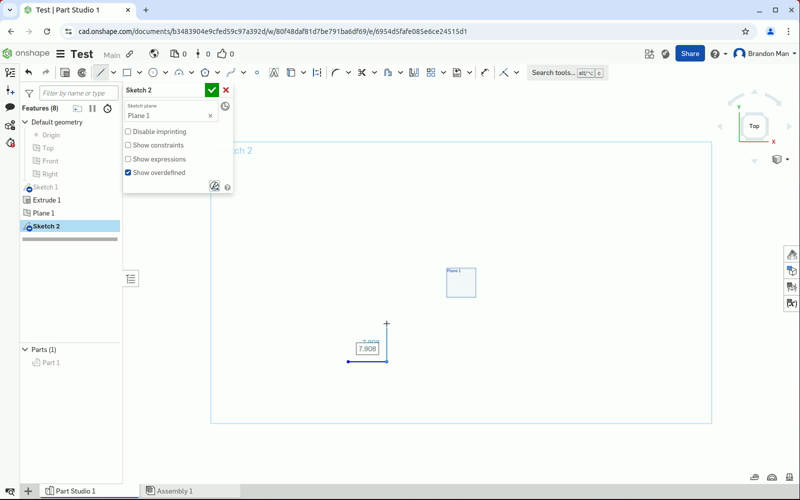
key_up(shift)
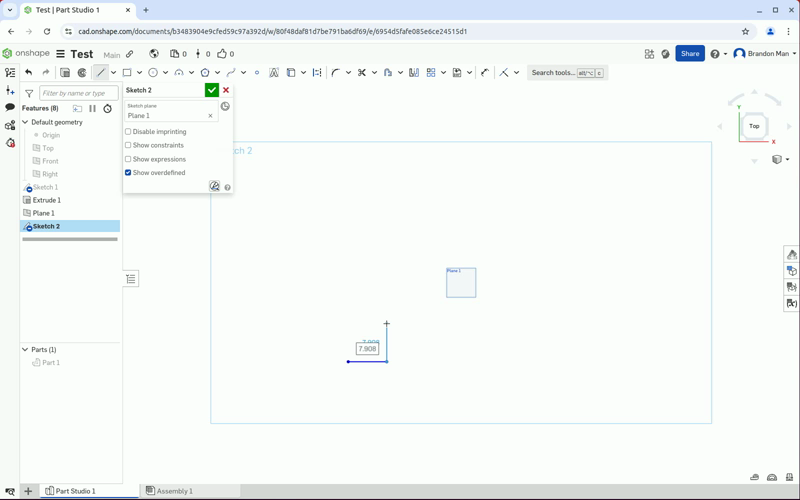
key_down(shift)
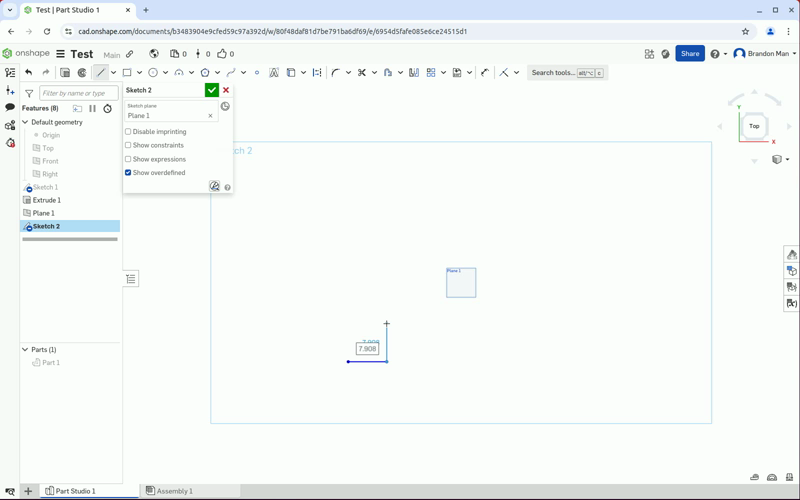
mouse_move(416, 323)
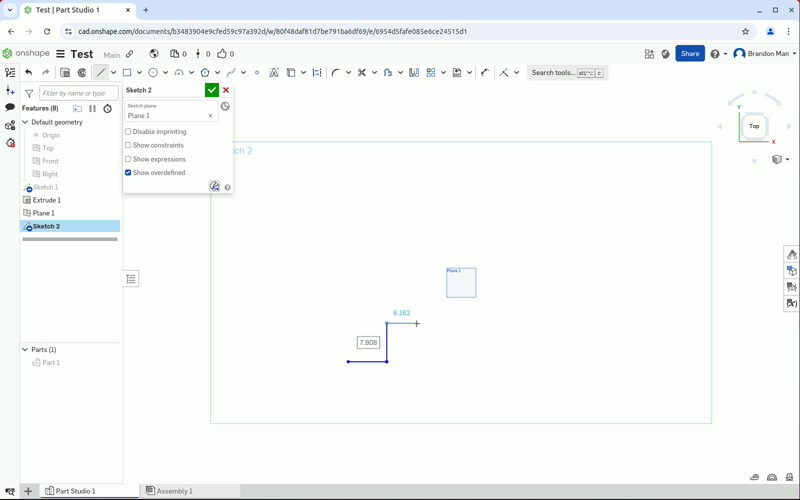
mouse_move(348, 323)
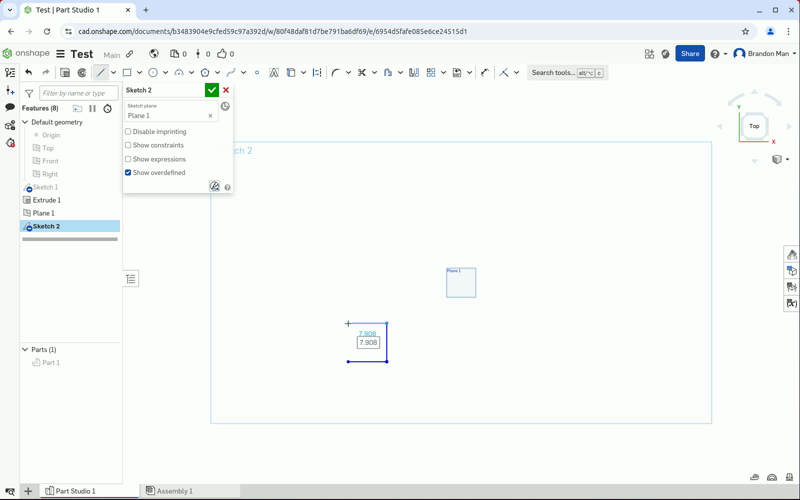
click(348, 323)
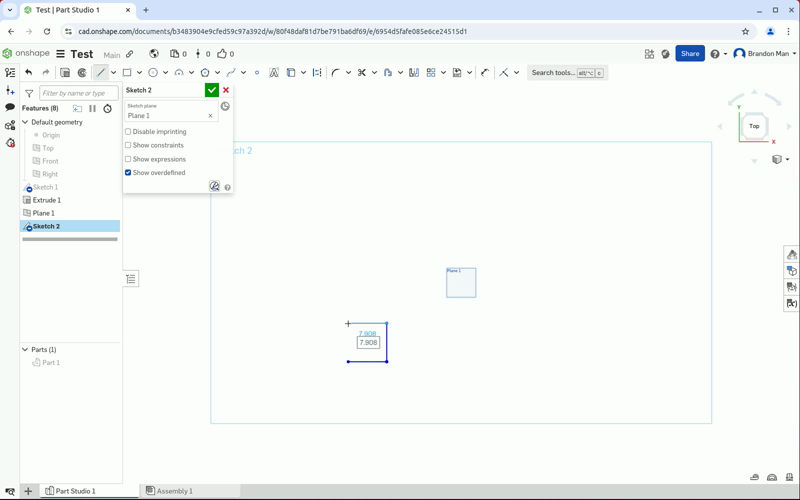
key_up(shift)
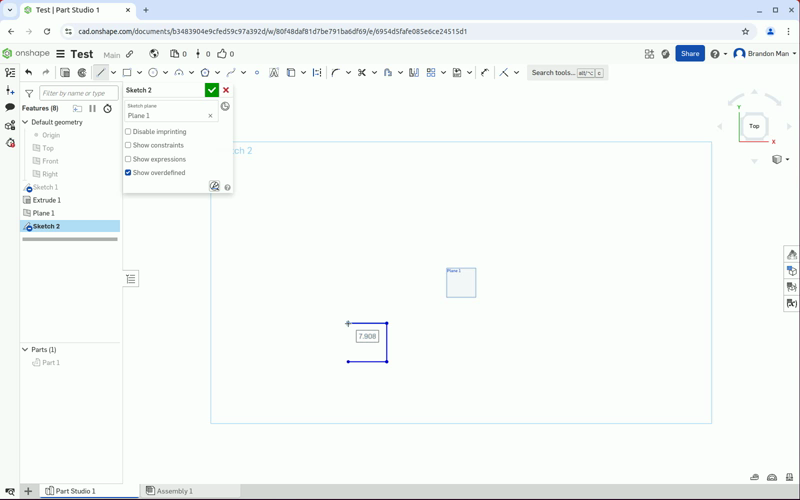
mouse_move(378, 323)
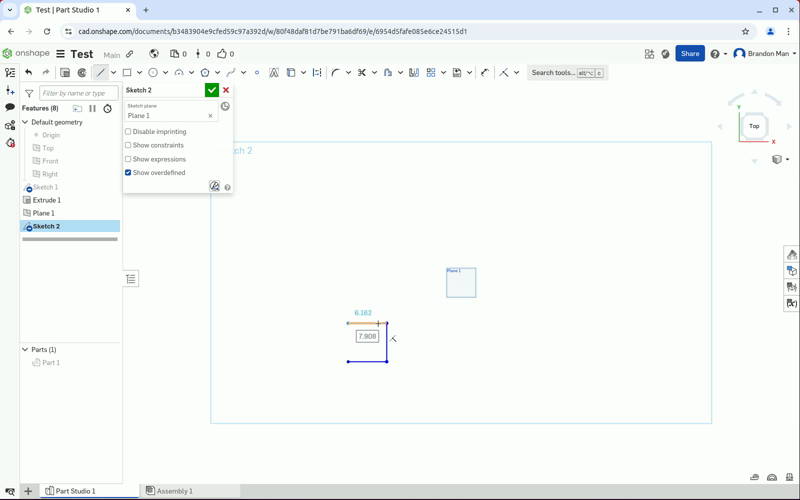
key_down(shift)
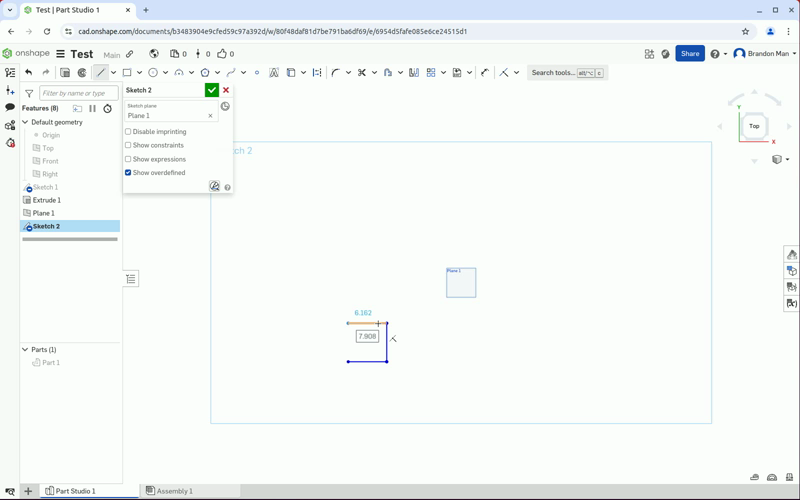
mouse_move(348, 361)
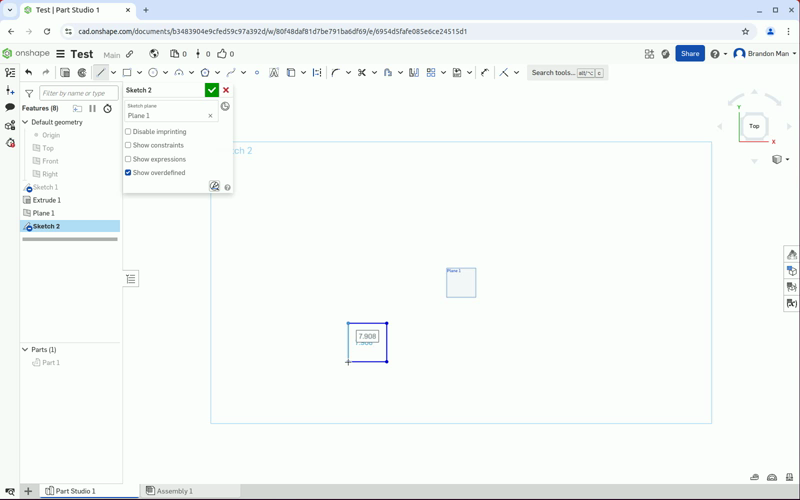
key_up(shift)
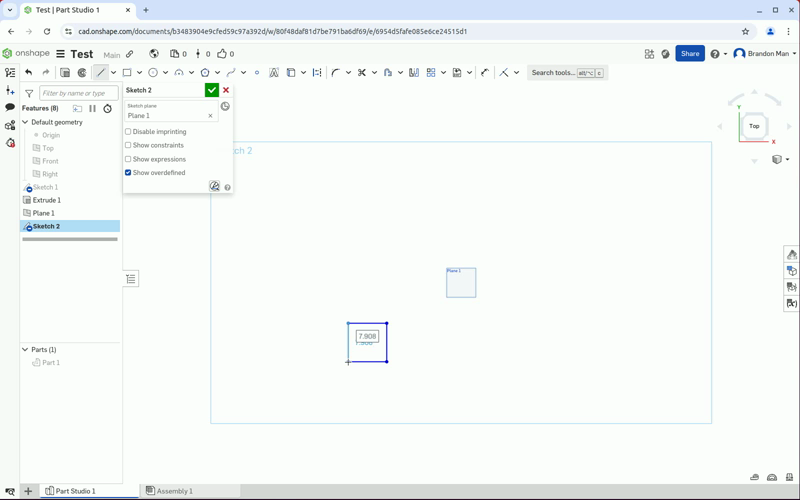
click(348, 361)
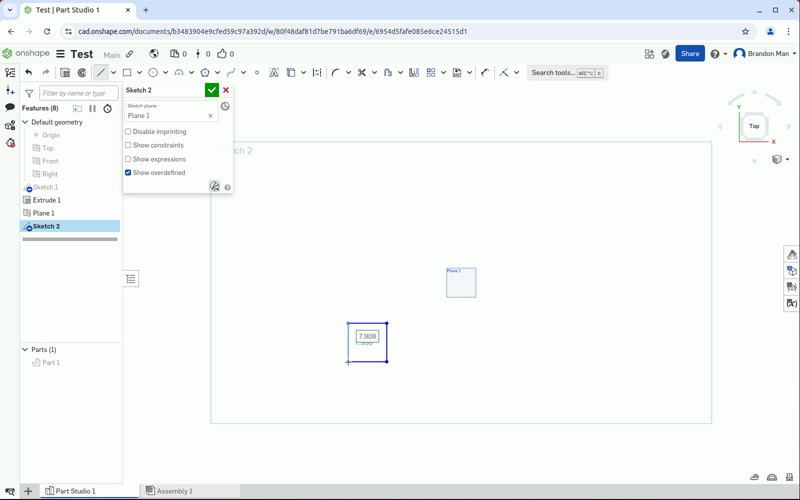
key(esc)
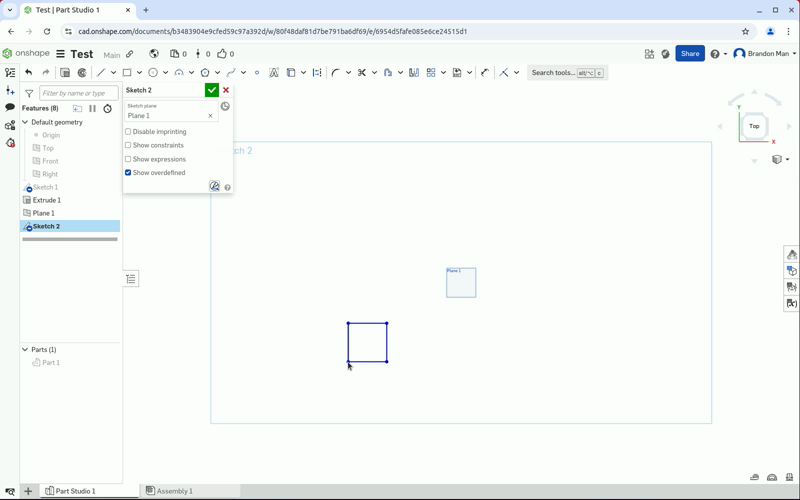
mouse_move(375, 353)
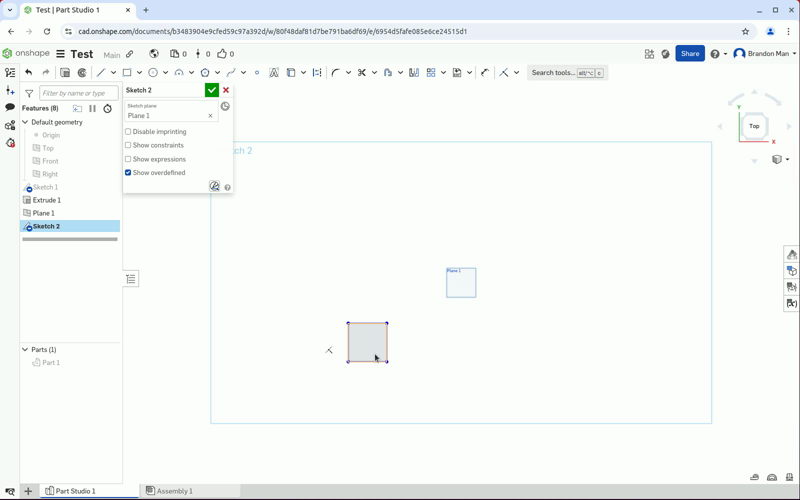
scroll(6)
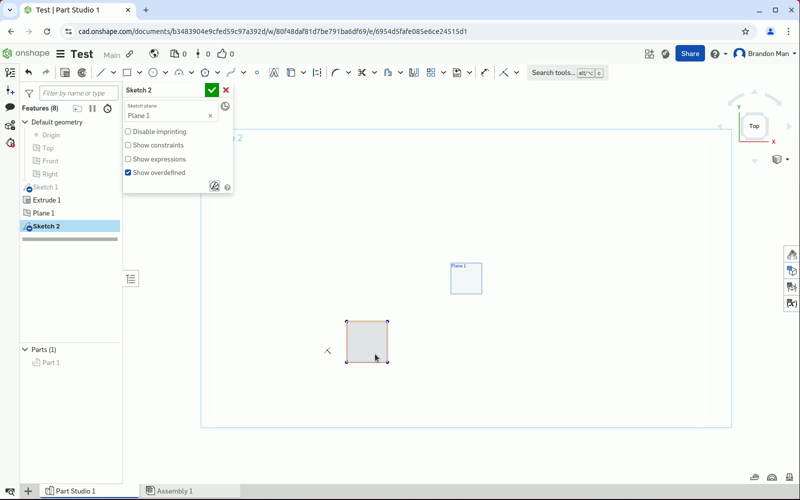
scroll(6)
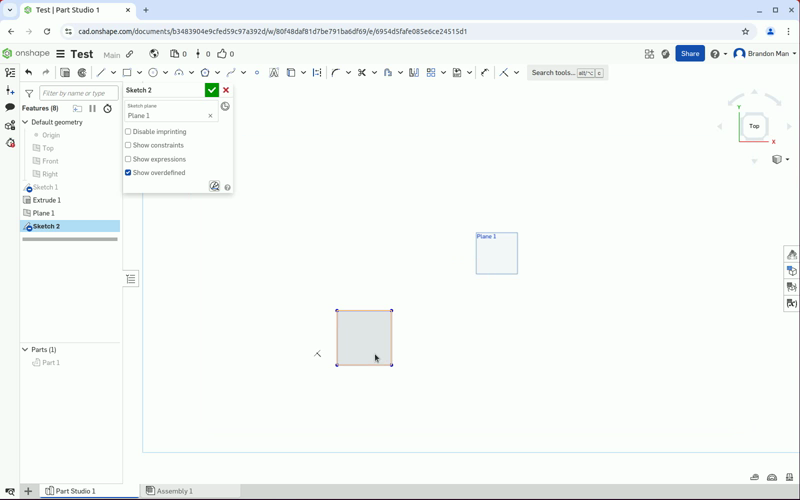
scroll(6)
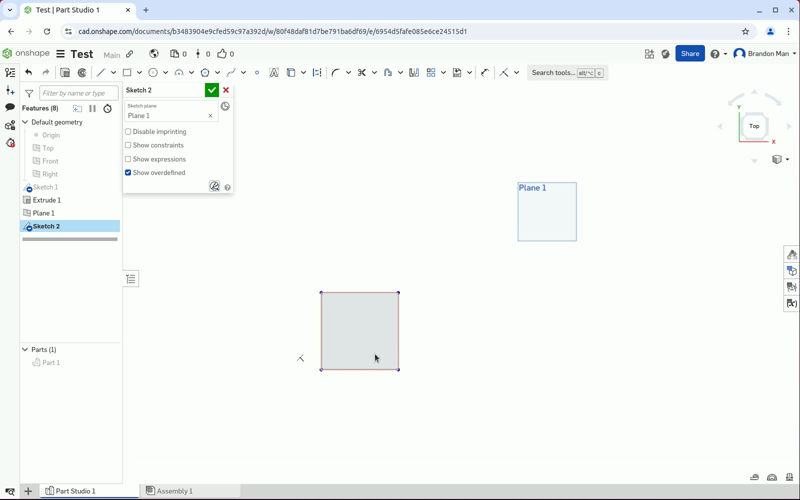
scroll(6)
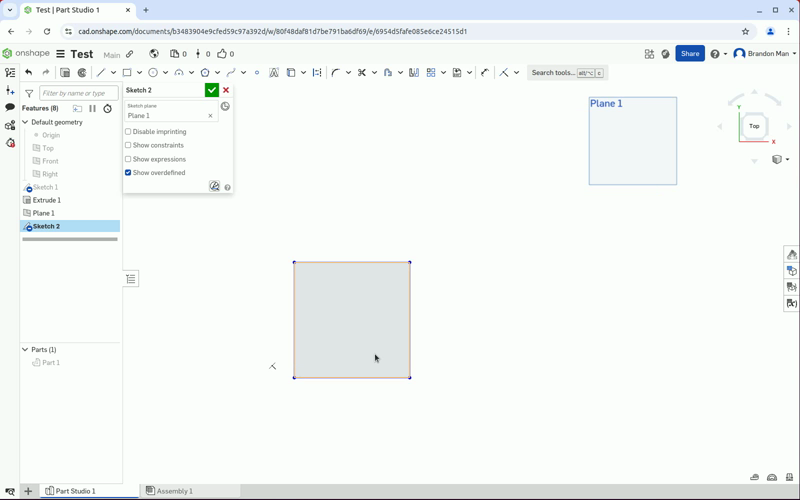
scroll(6)
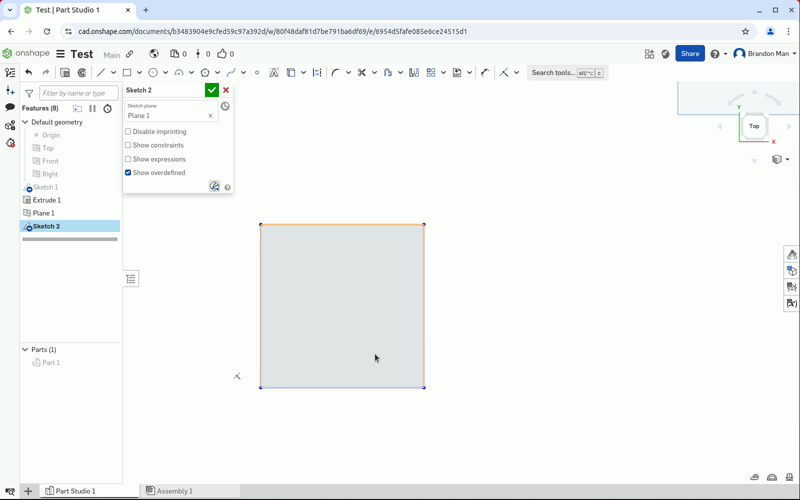
scroll(6)
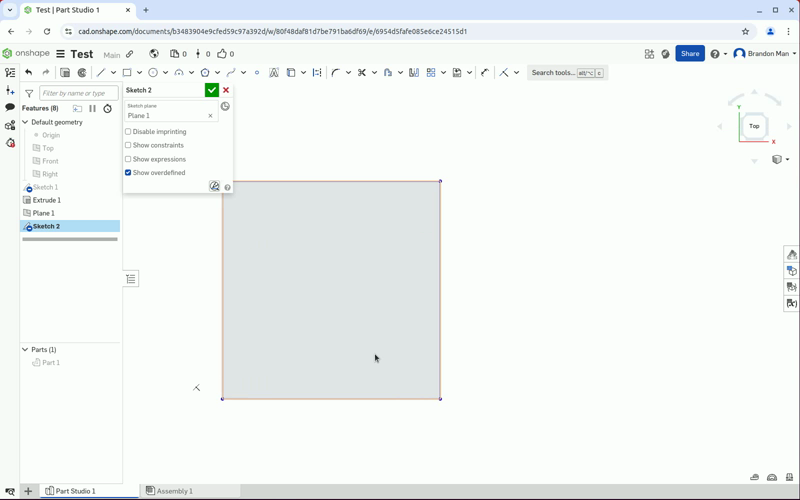
scroll(6)
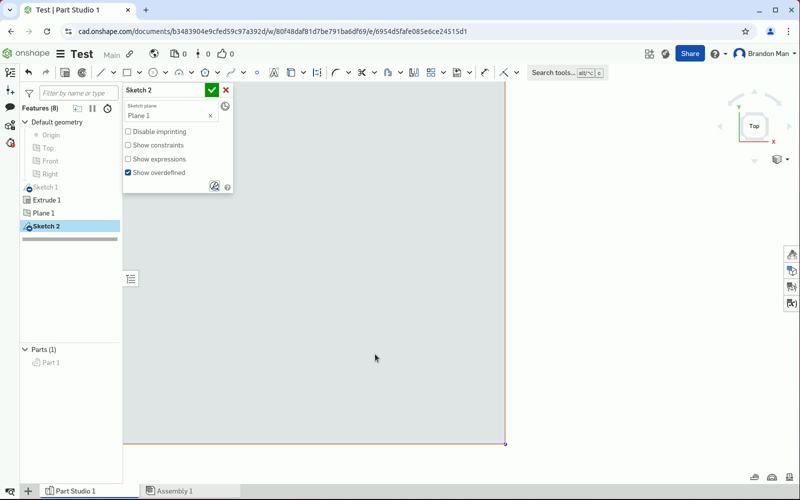
click(375, 353)
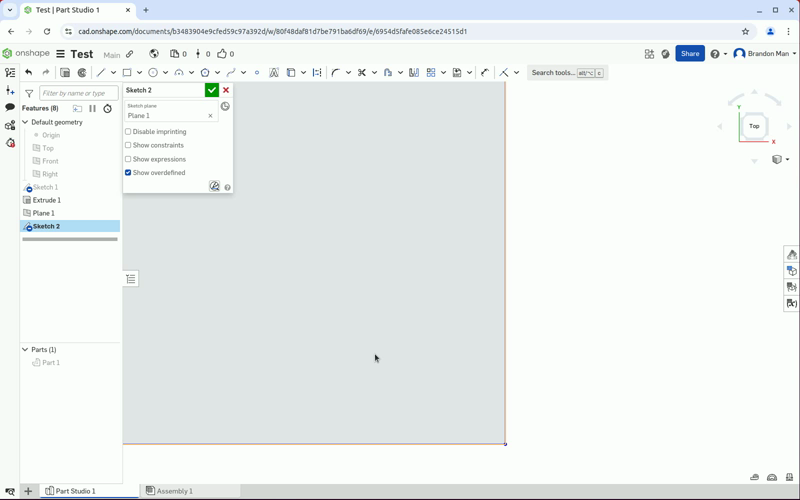
scroll(-6)
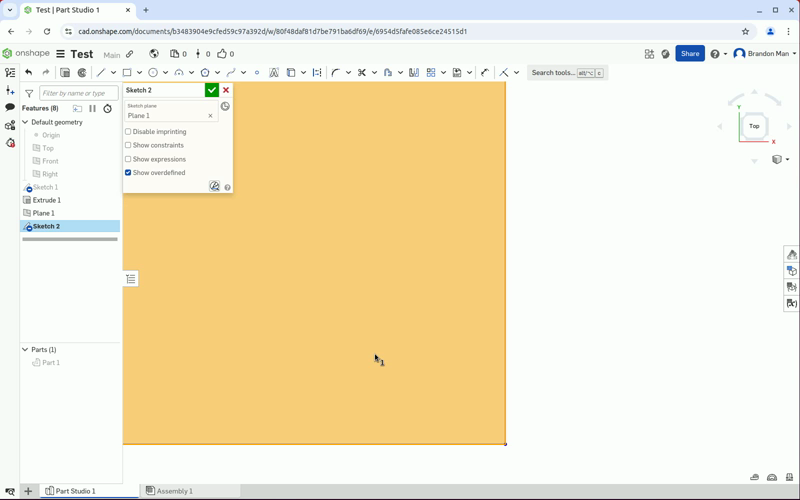
scroll(-6)
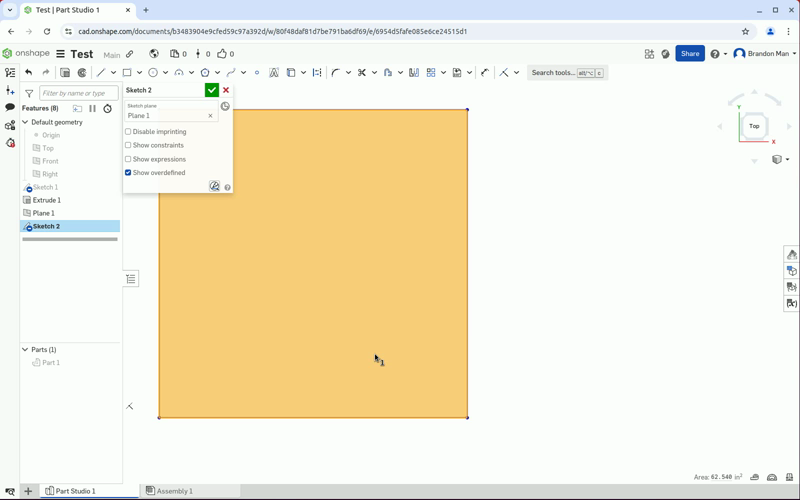
scroll(-6)
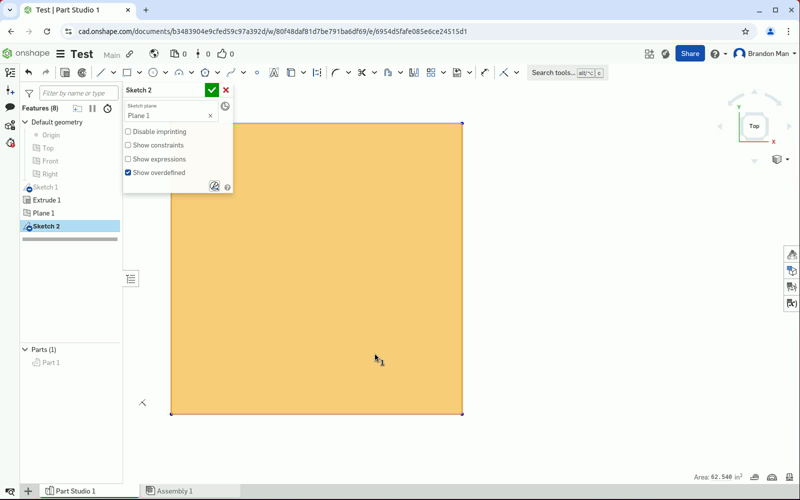
scroll(-6)
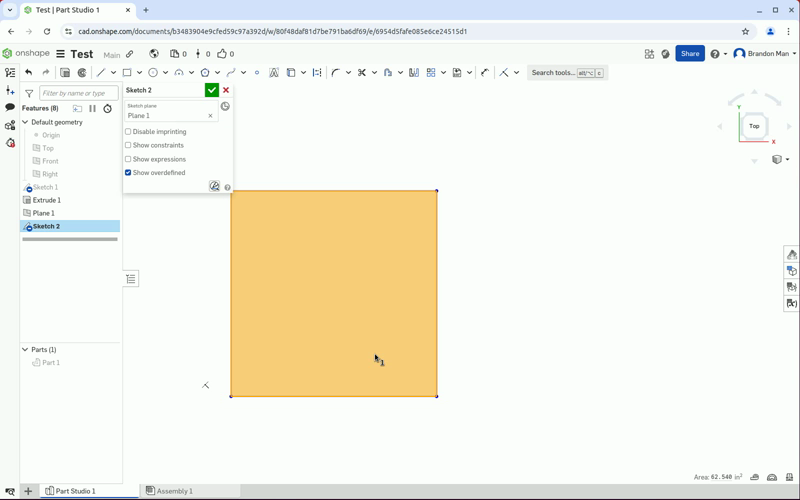
scroll(-6)
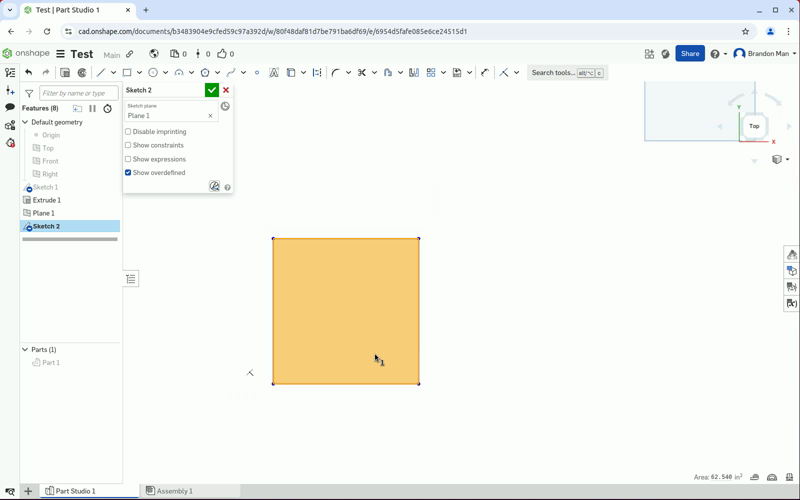
scroll(-6)
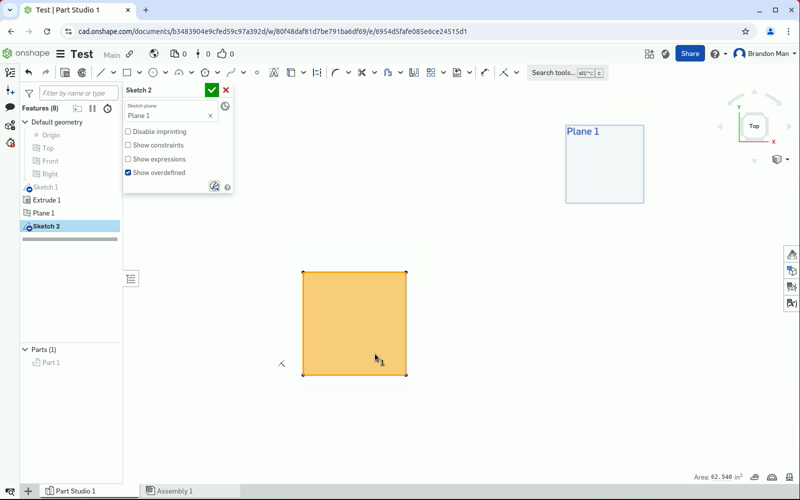
scroll(-6)
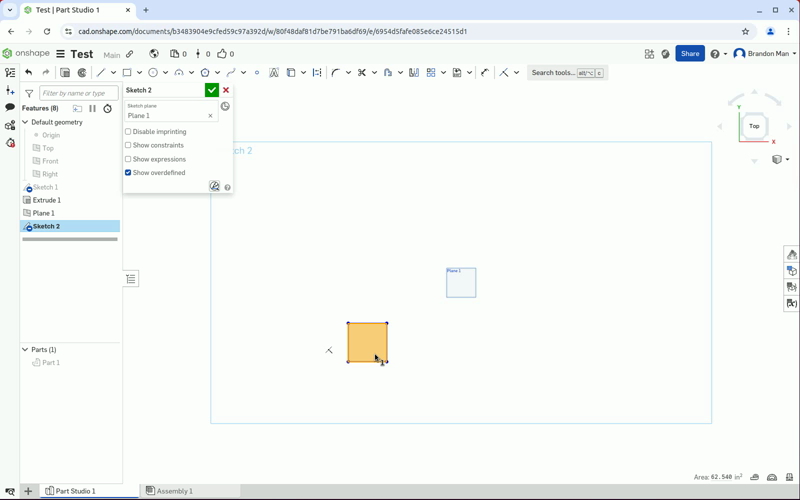
mouse_move(73, 352)
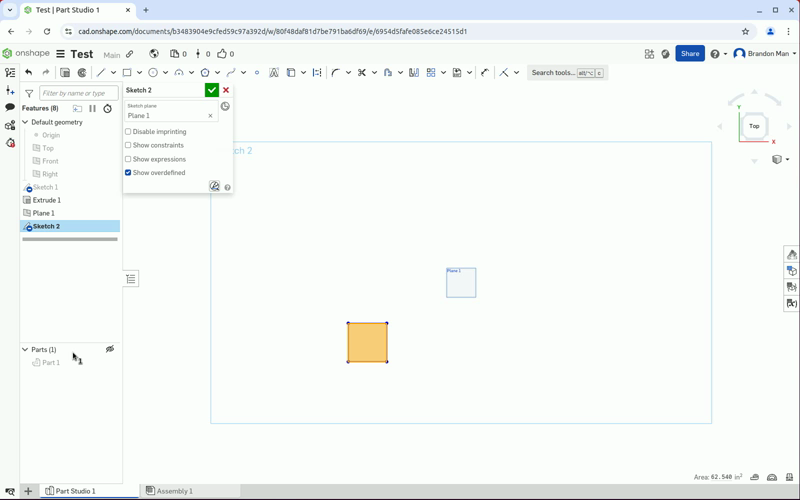
key(shift+y)
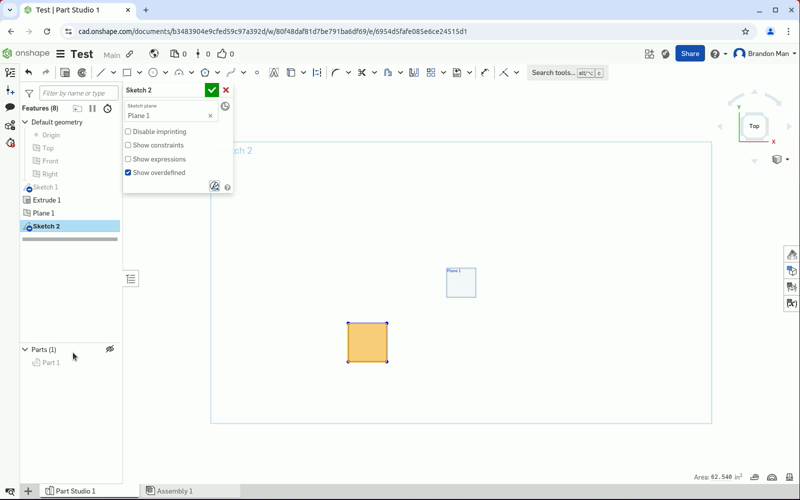
key(shift+e)
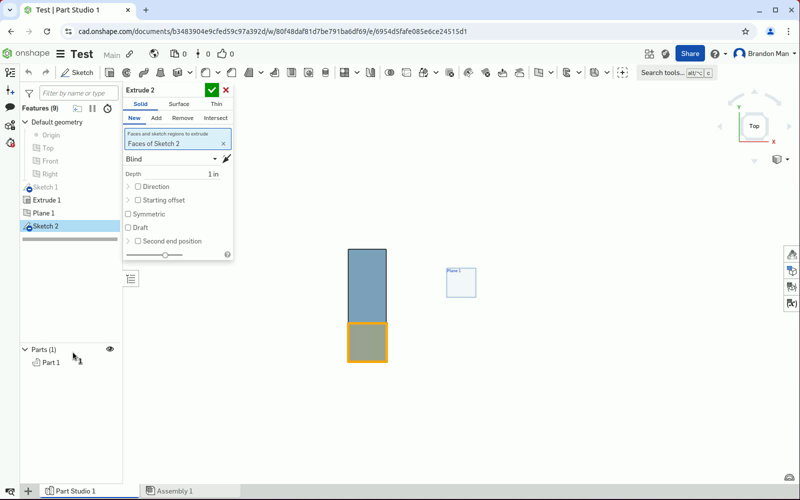
mouse_move(143, 106)
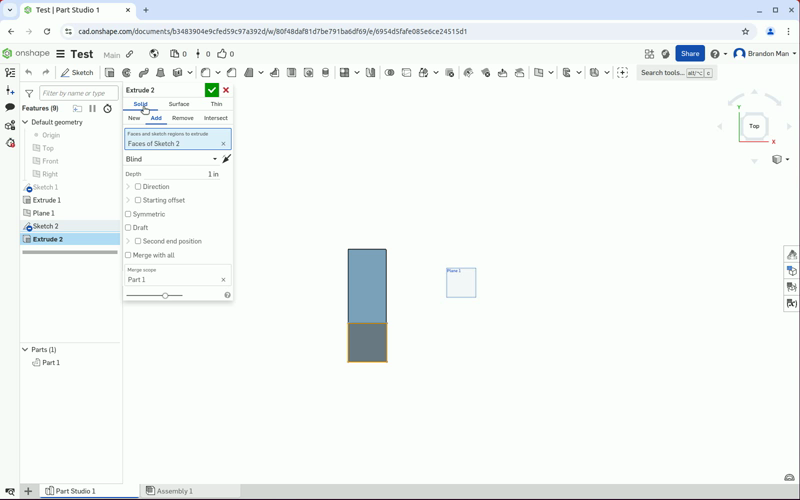
click(143, 106)
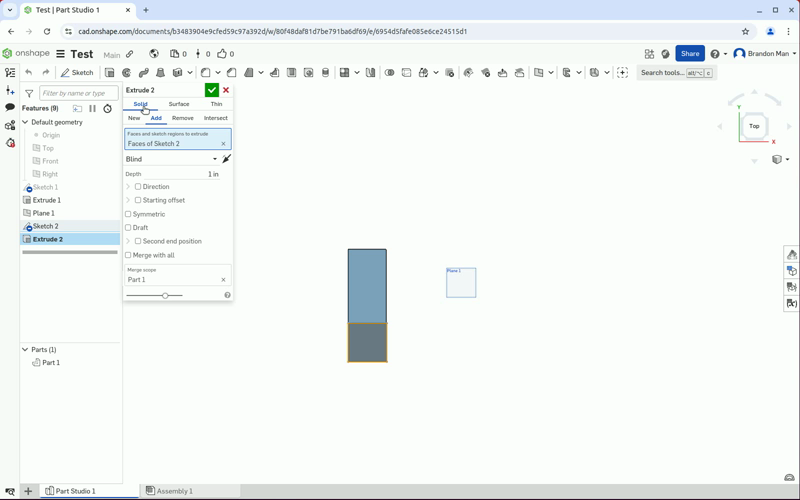
mouse_move(137, 120)
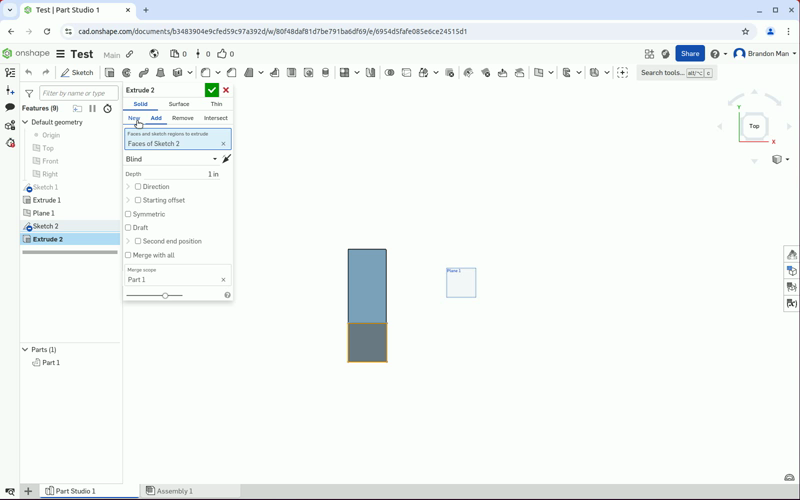
click(137, 120)
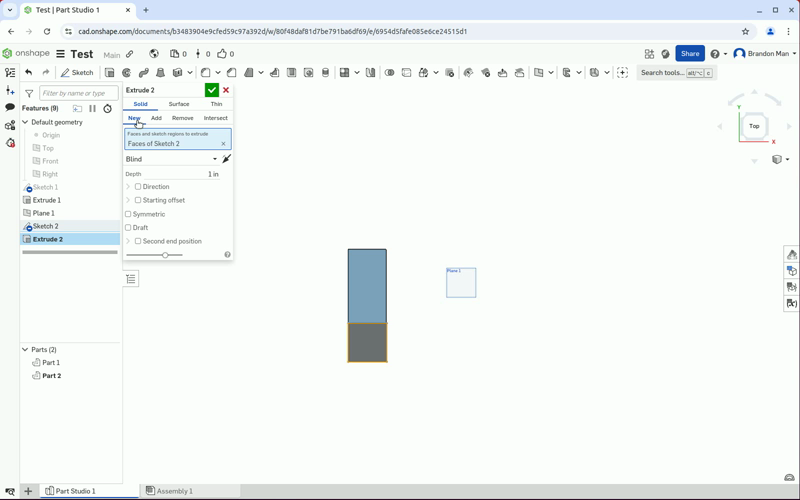
key(tab, 4)
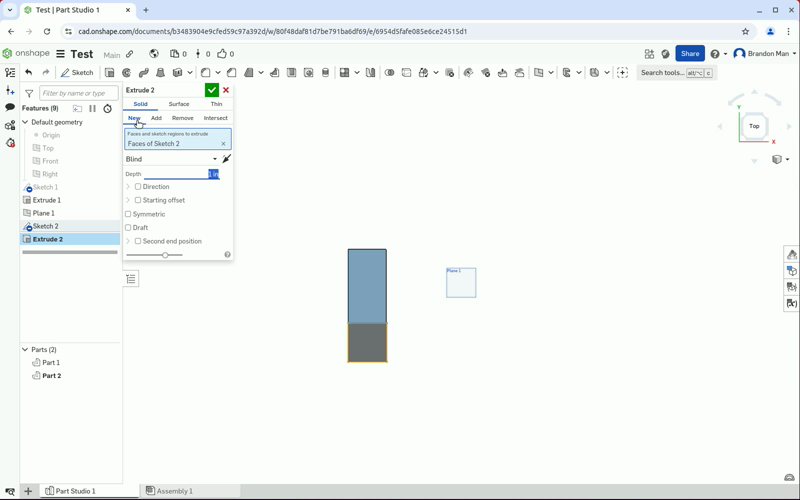
text(7.703)
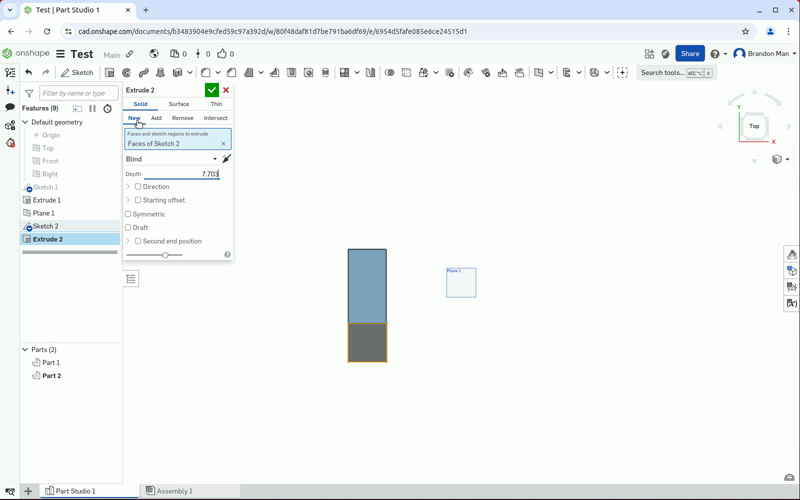
key(enter)
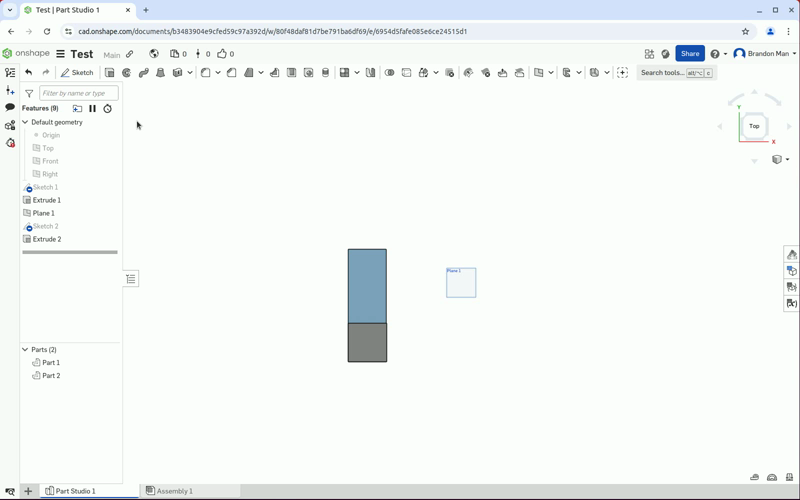
key(shift+h)
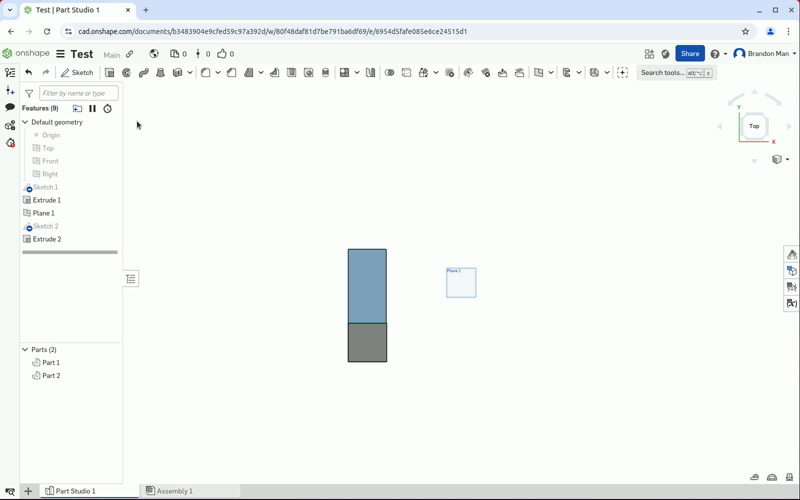
key(shift+h)
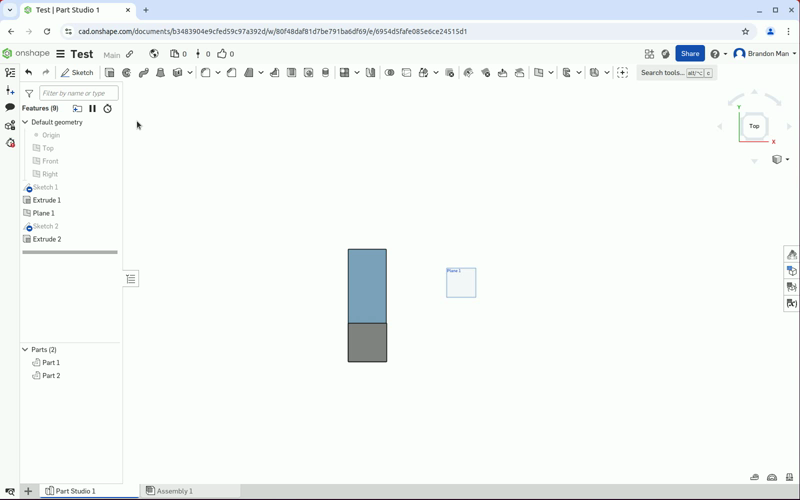
mouse_move(73, 189)
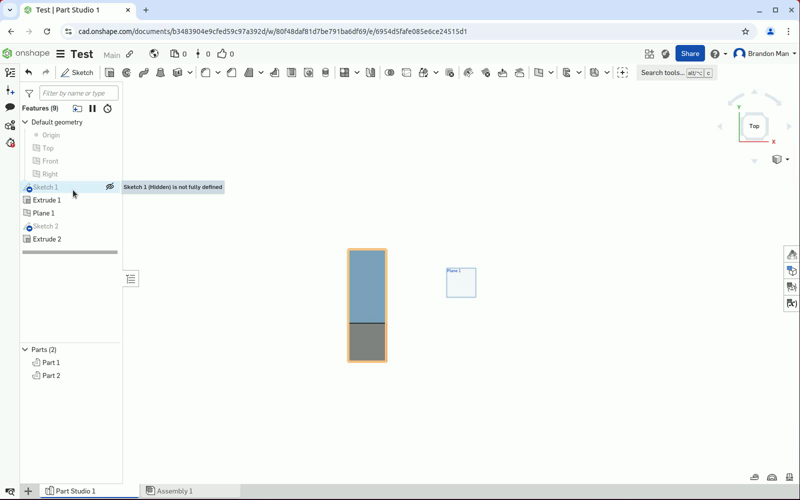
click(73, 189)
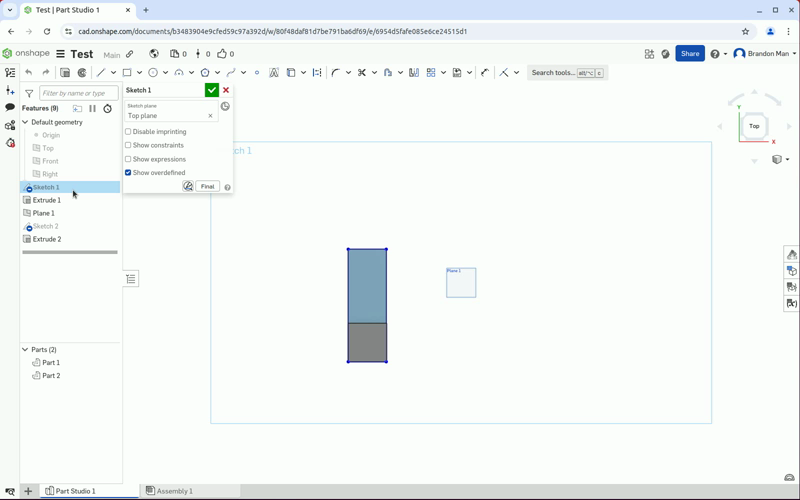
mouse_move(229, 92)
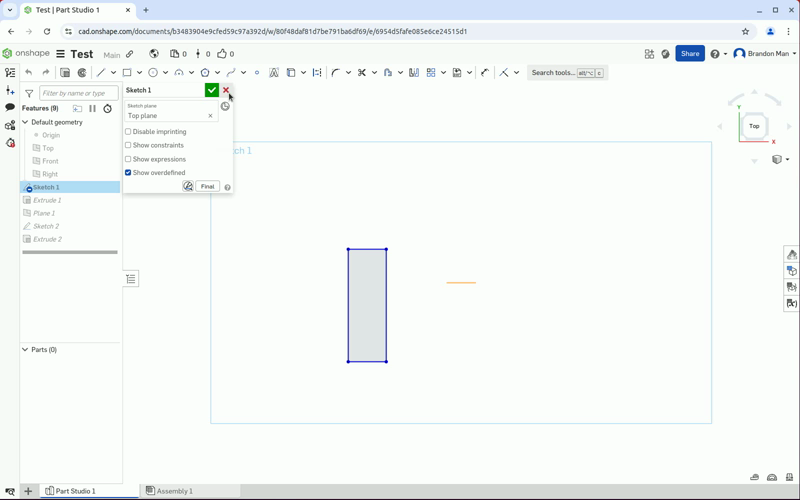
click(229, 92)
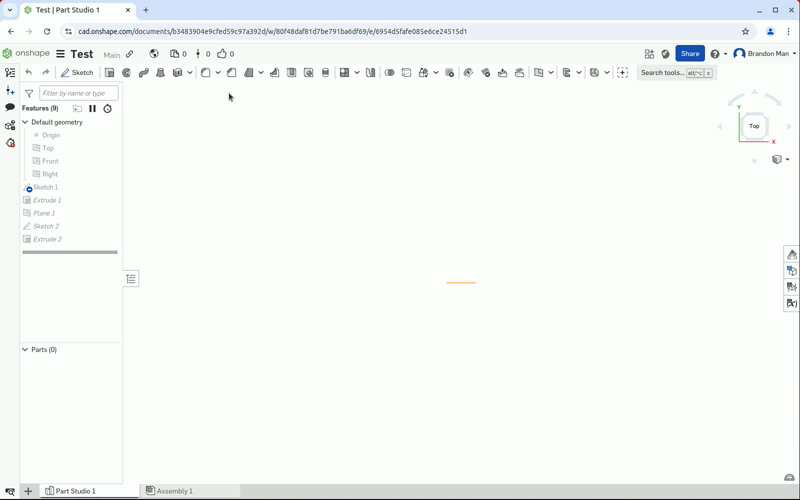
key(shift+s)
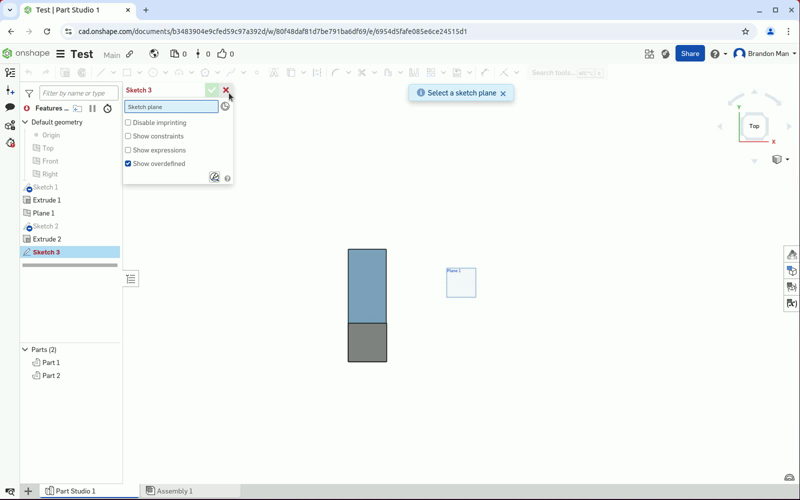
mouse_move(73, 215)
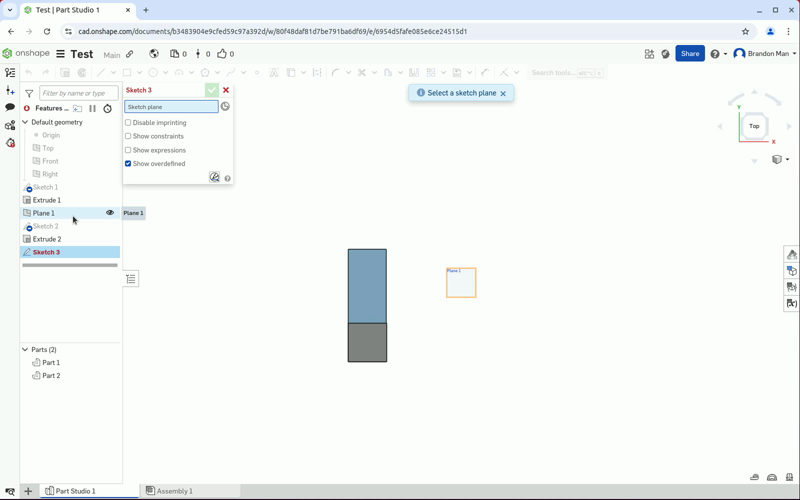
click(73, 215)
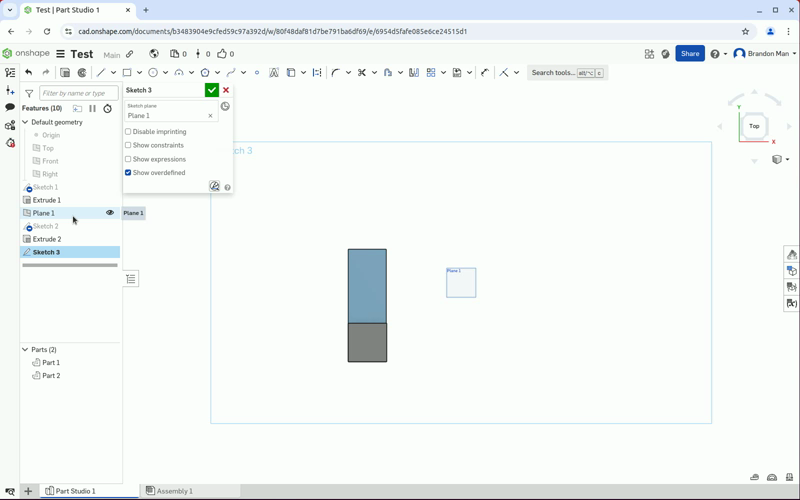
mouse_move(73, 352)
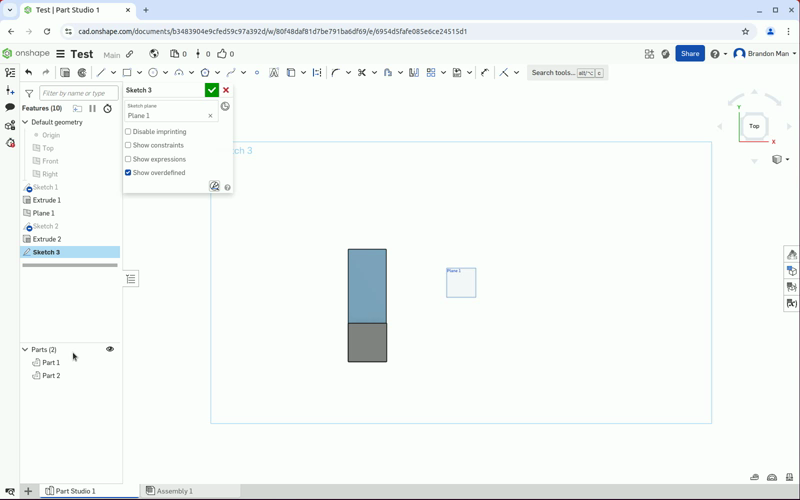
key(y)
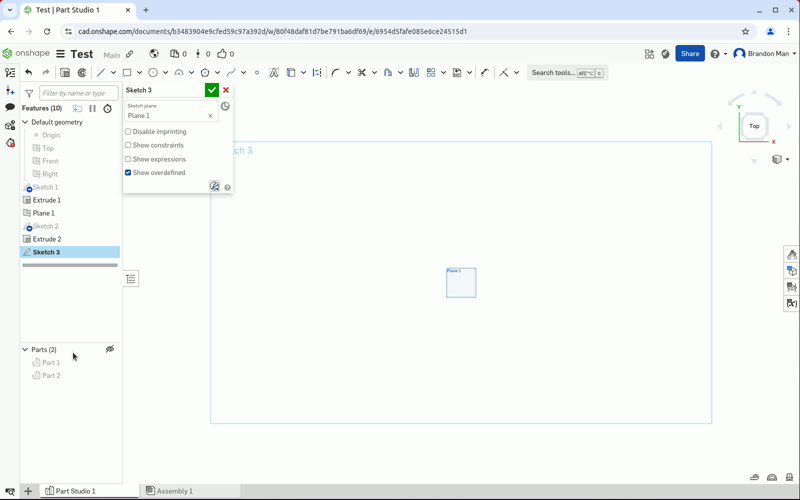
key(l)
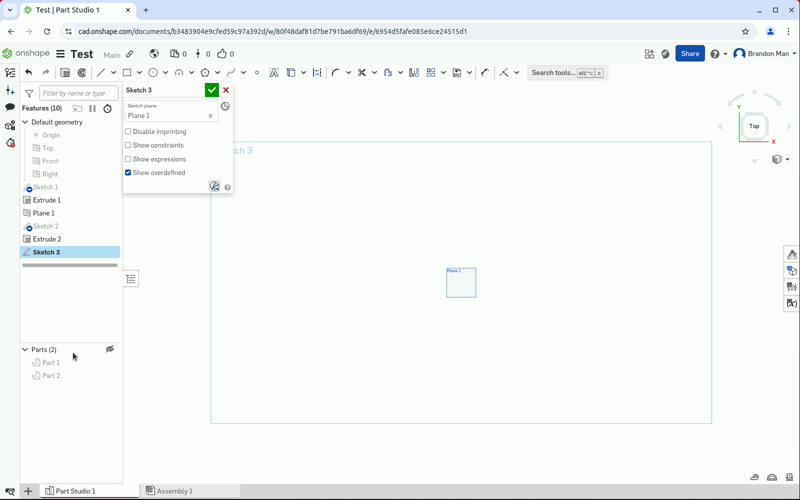
key_down(shift)
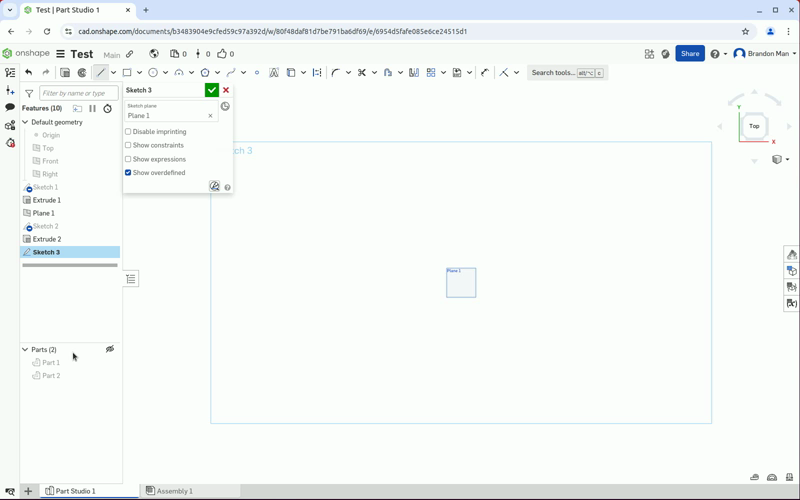
mouse_move(348, 286)
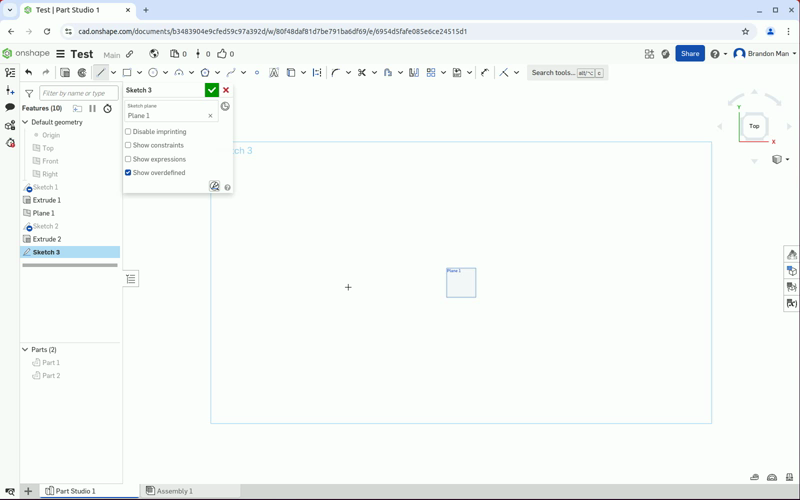
click(348, 286)
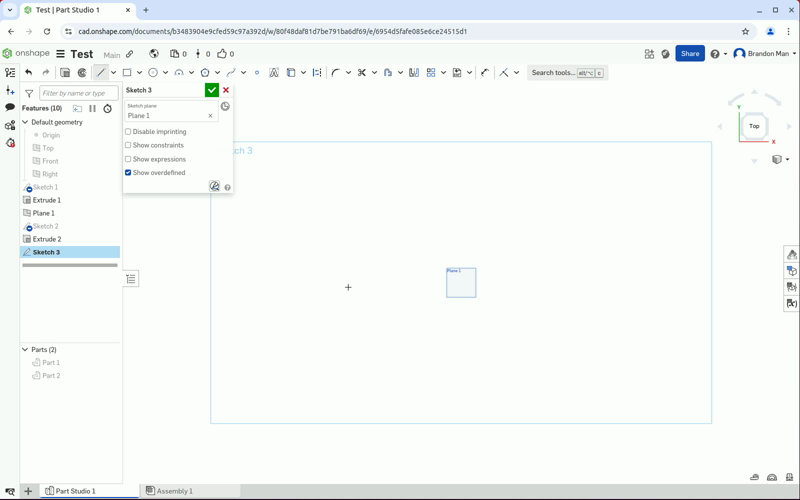
key_up(shift)
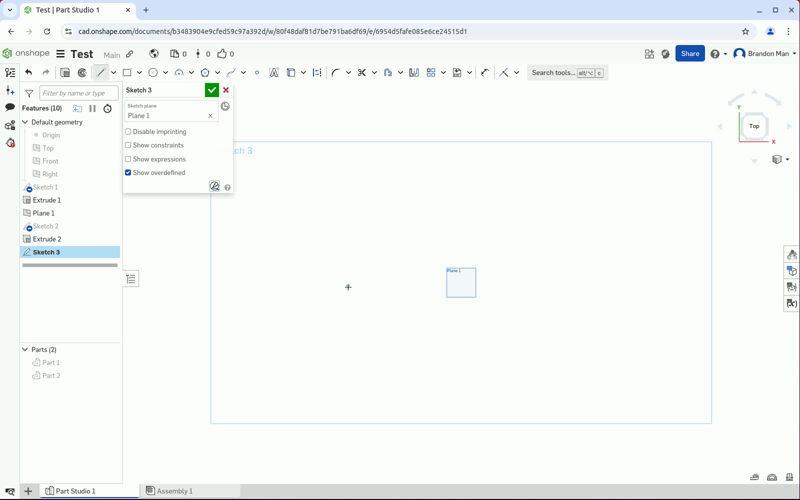
key_down(shift)
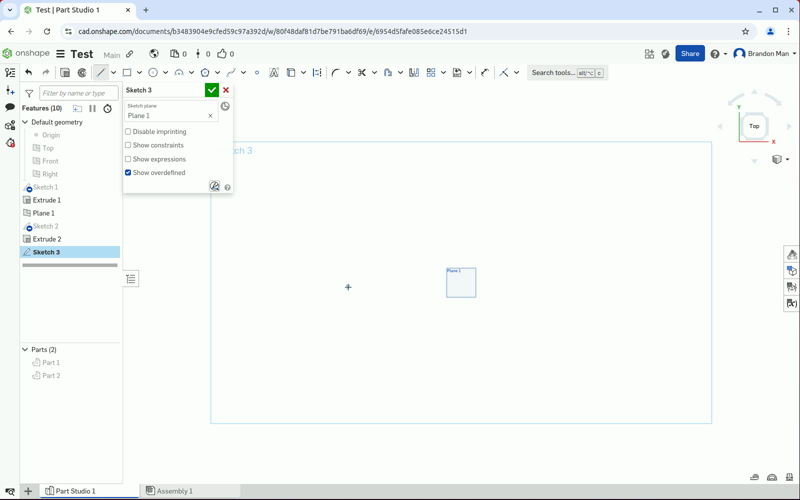
mouse_move(378, 286)
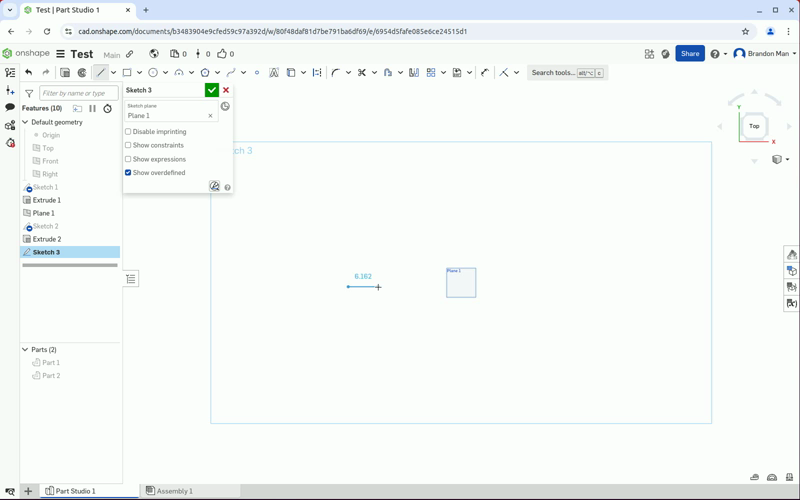
mouse_move(386, 286)
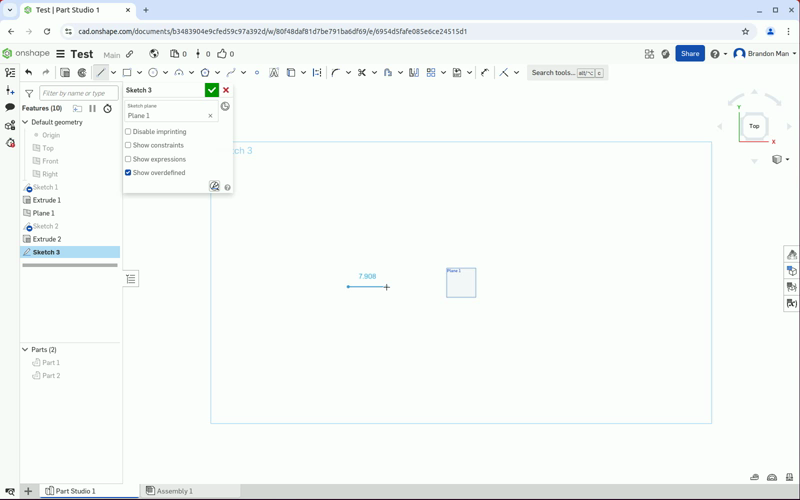
click(386, 286)
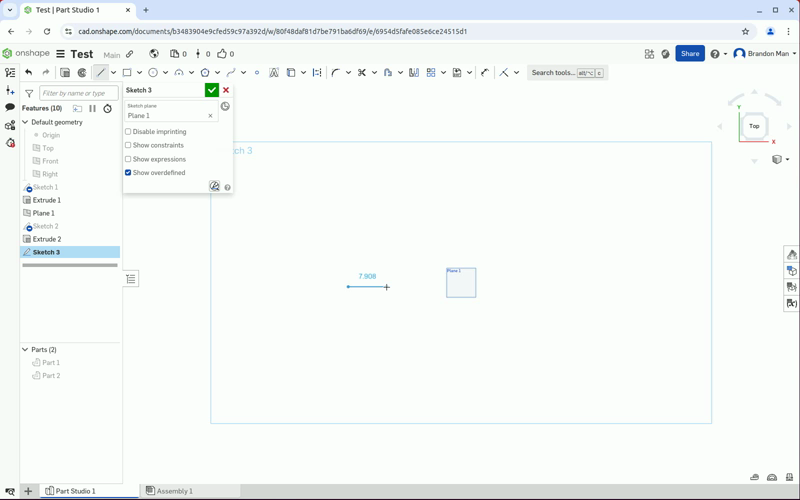
key_up(shift)
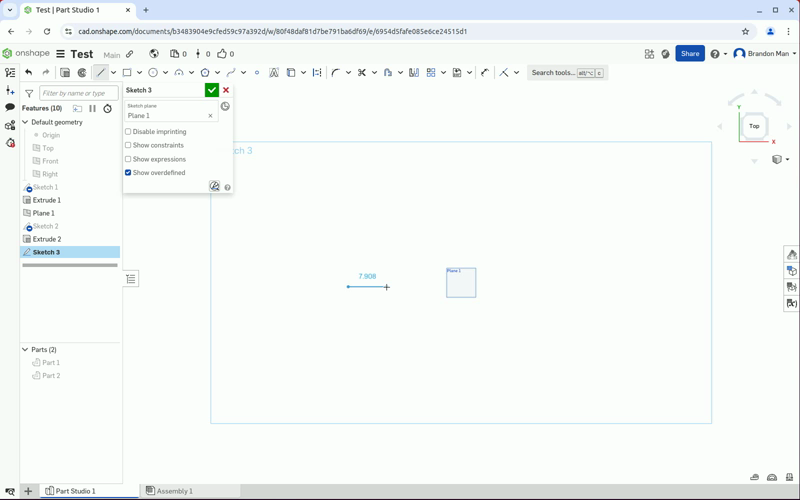
key_down(shift)
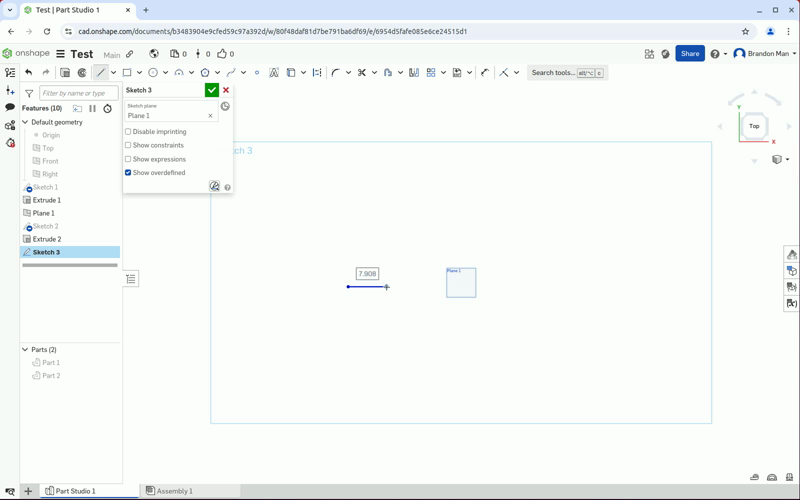
mouse_move(416, 286)
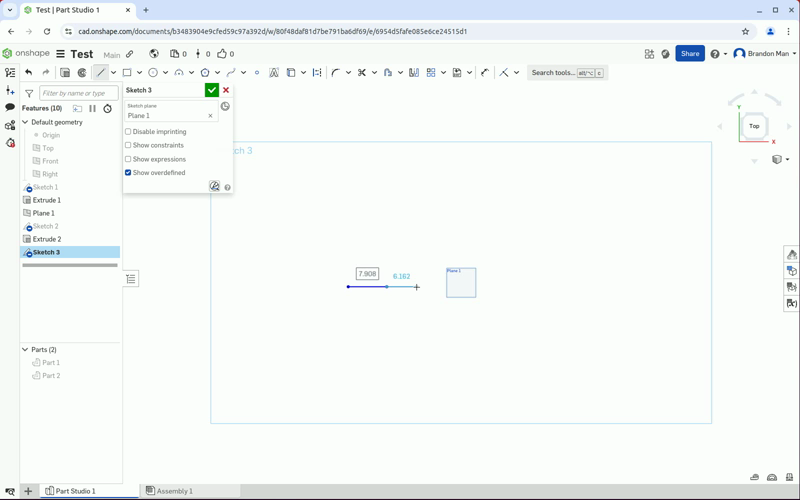
mouse_move(386, 248)
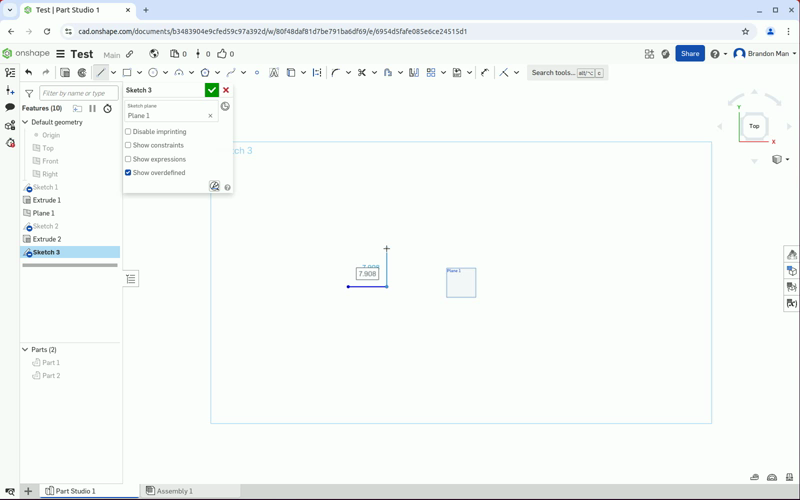
click(386, 248)
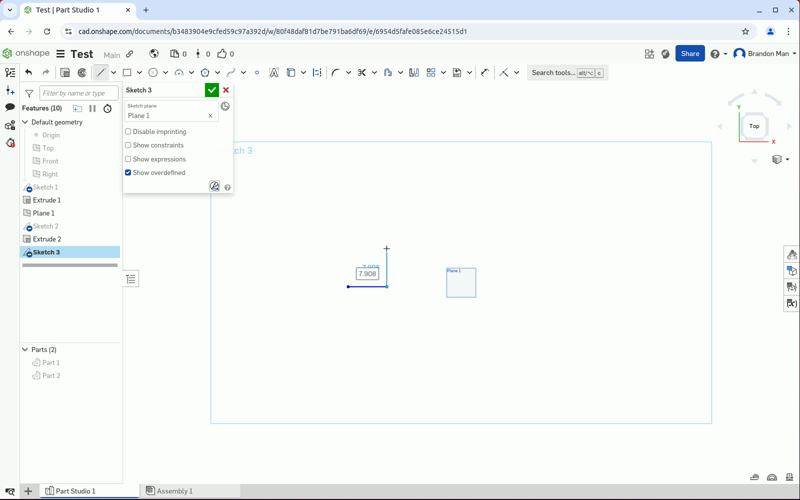
key_up(shift)
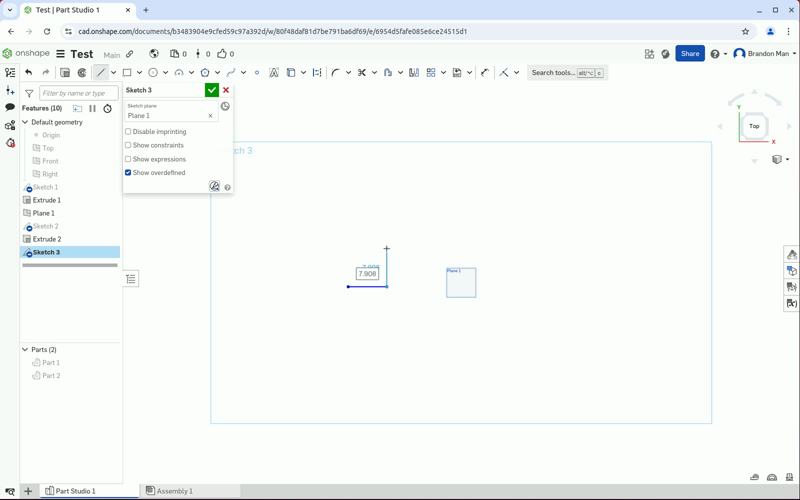
key_down(shift)
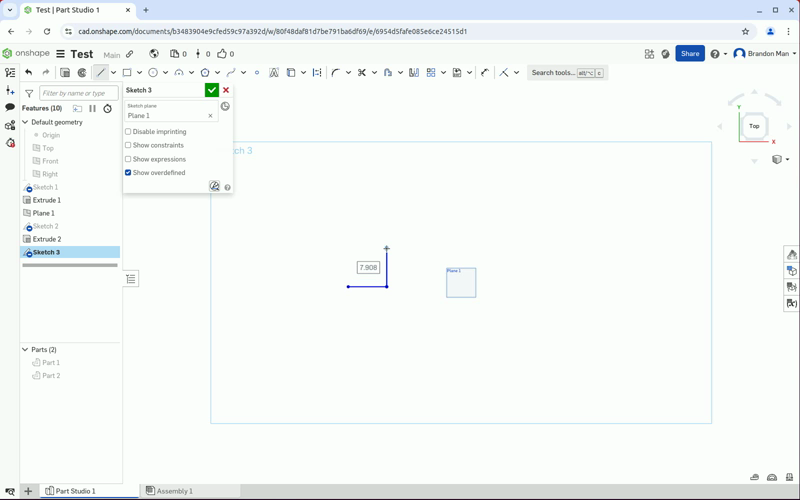
mouse_move(416, 248)
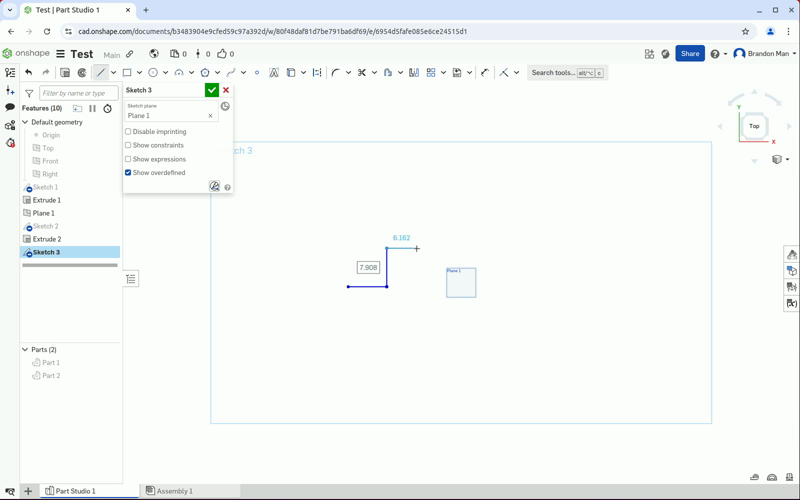
mouse_move(348, 248)
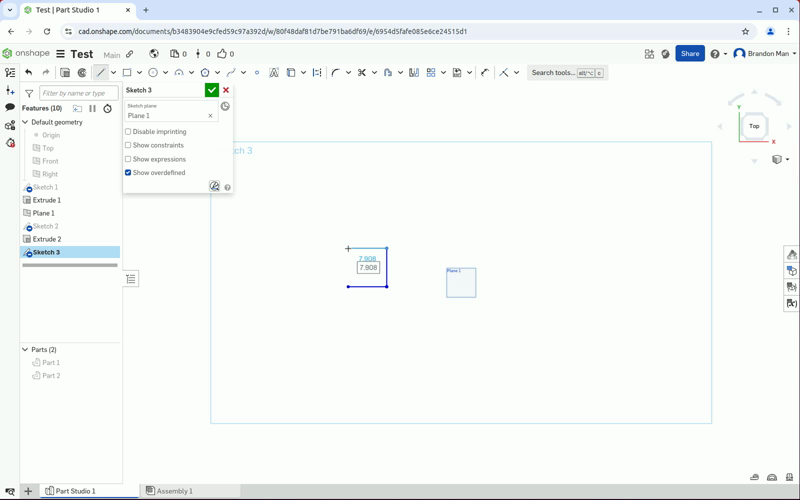
click(348, 248)
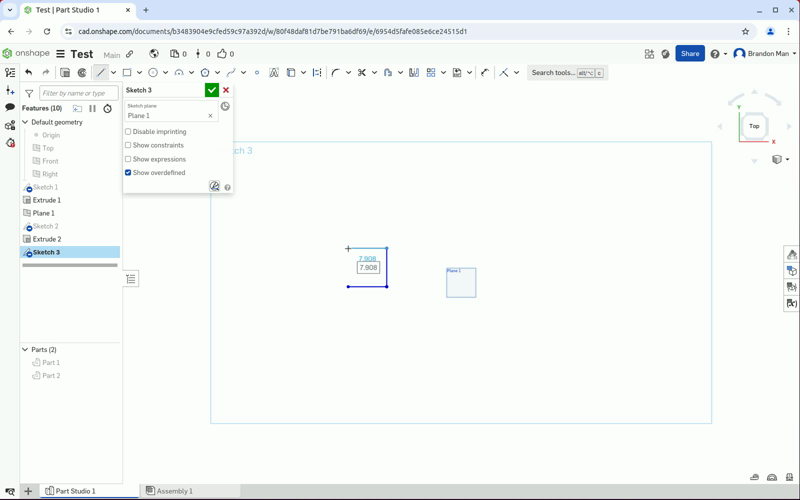
key_up(shift)
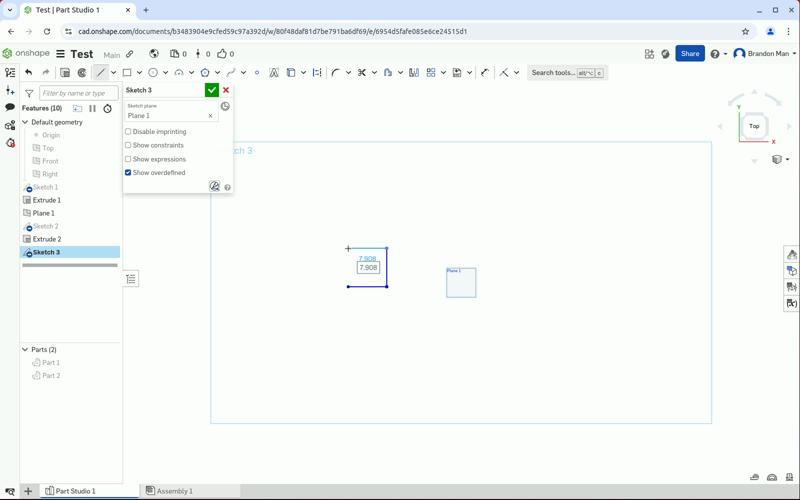
mouse_move(378, 248)
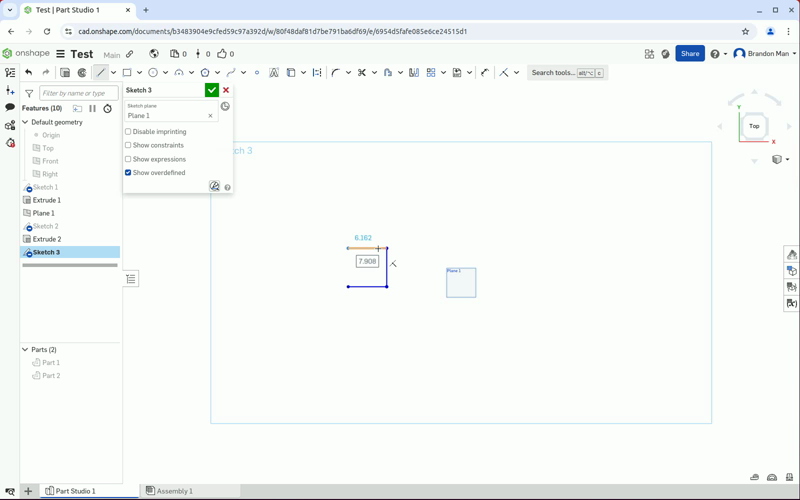
key_down(shift)
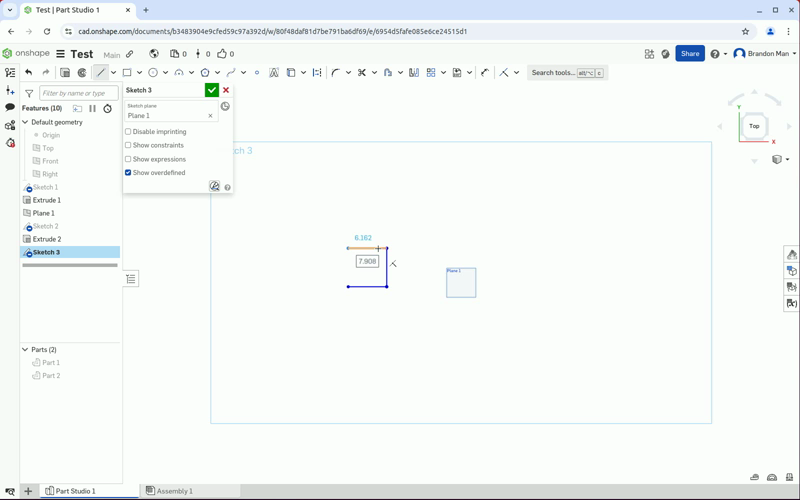
mouse_move(348, 286)
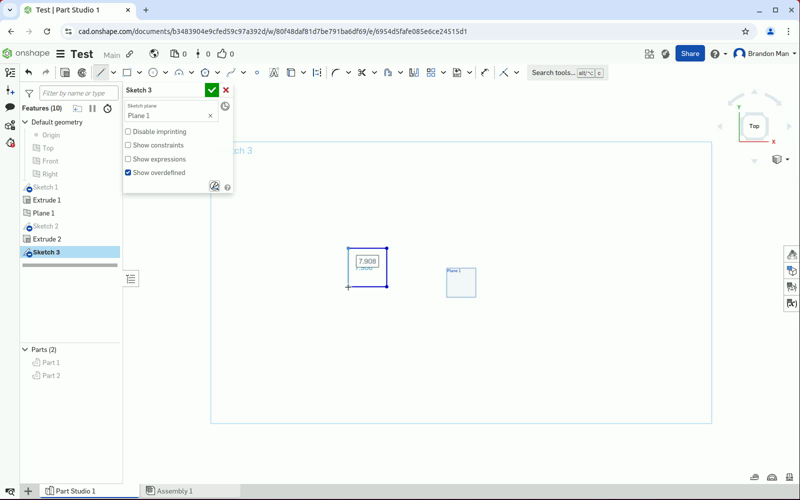
key_up(shift)
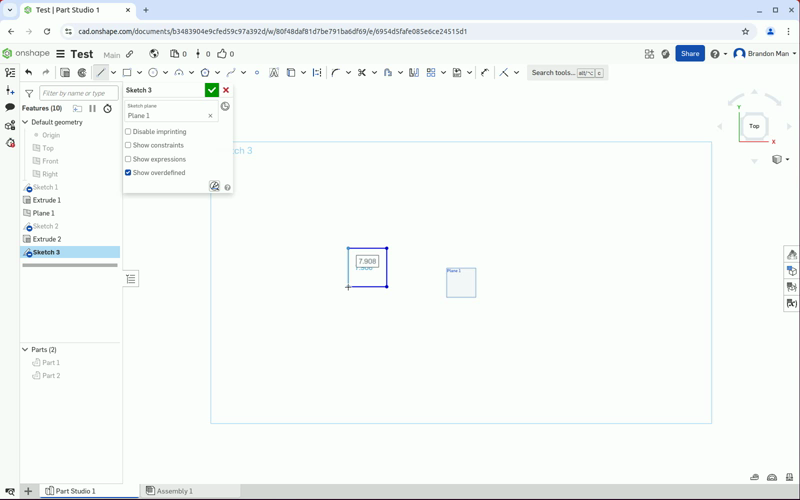
click(348, 286)
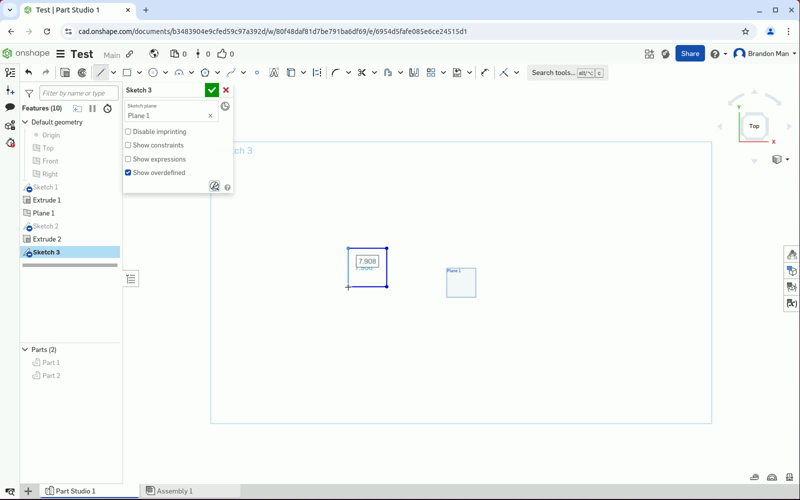
key(esc)
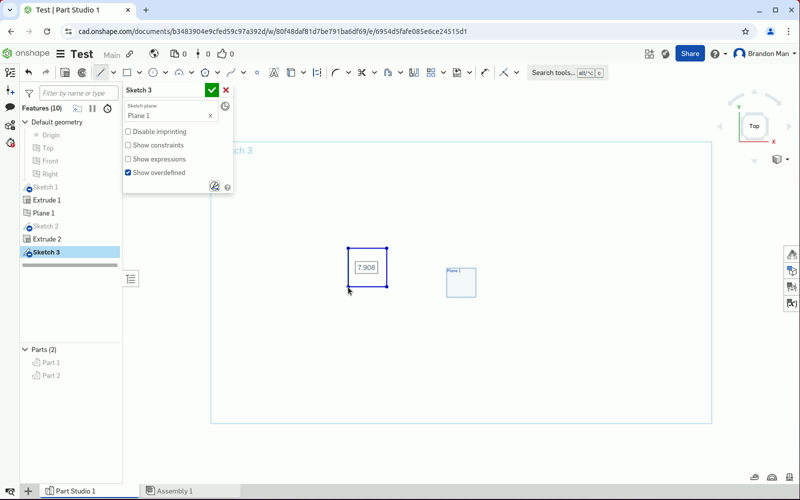
mouse_move(366, 255)
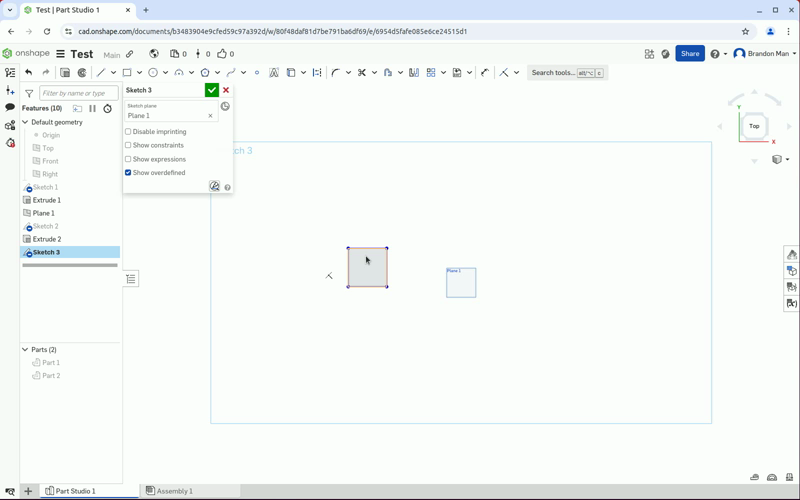
scroll(6)
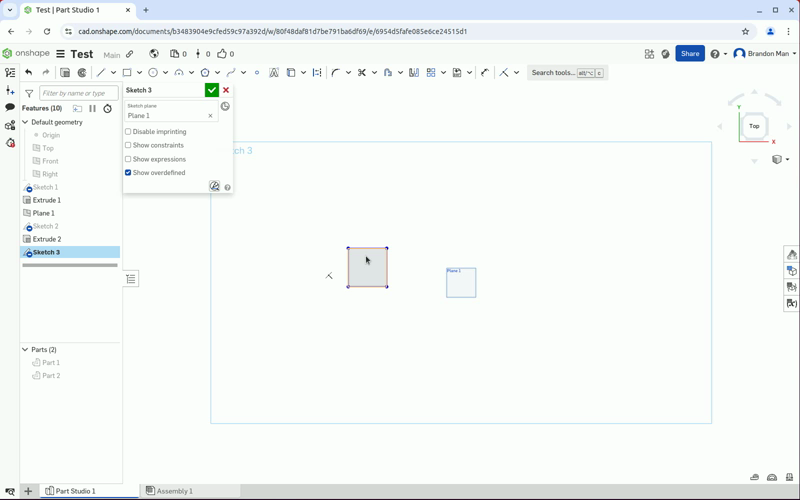
scroll(6)
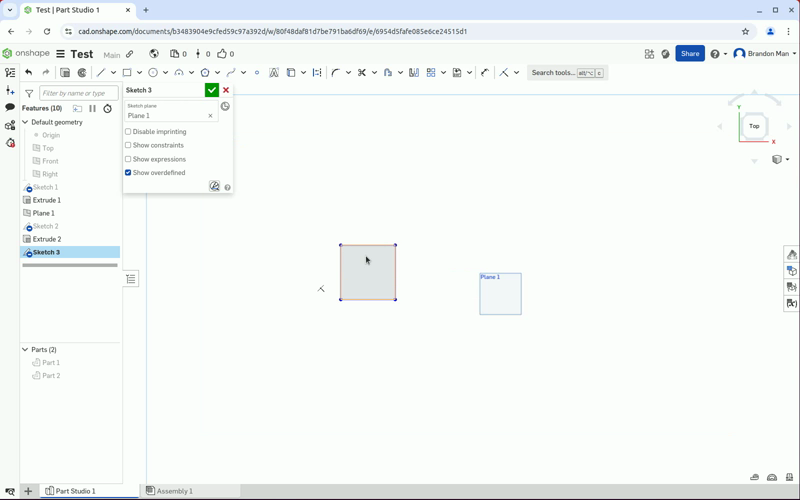
scroll(6)
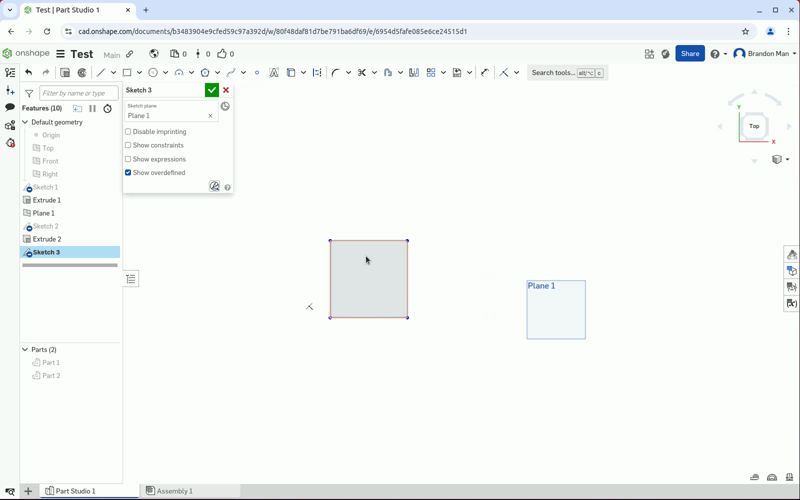
scroll(6)
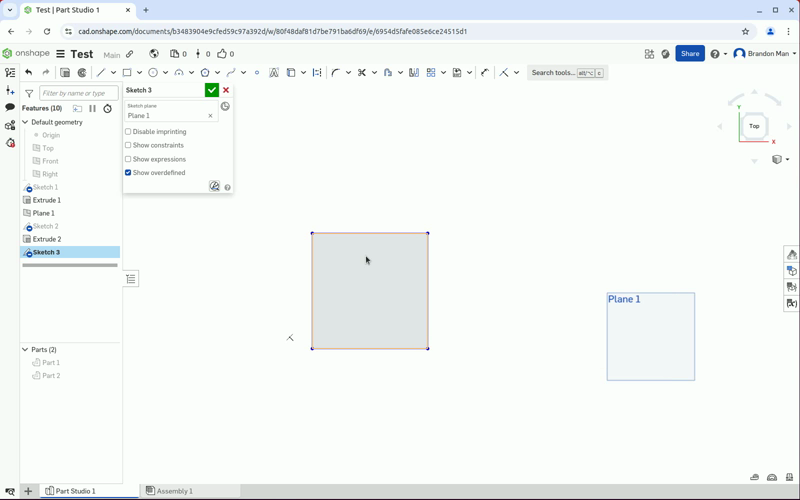
scroll(6)
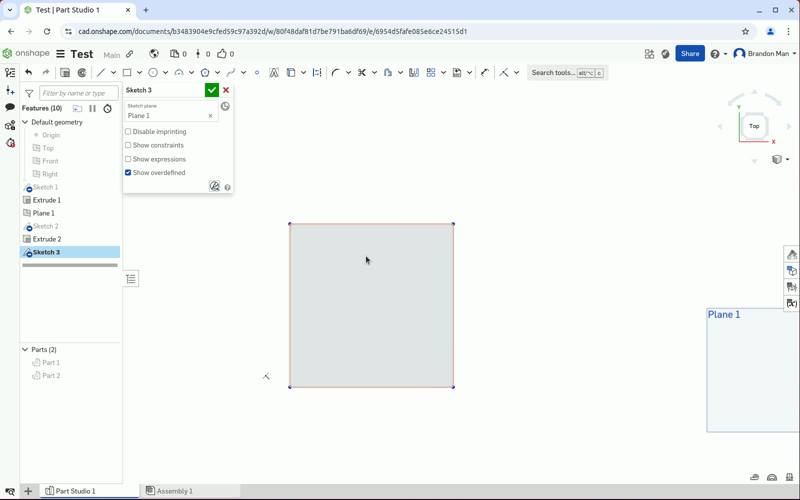
scroll(6)
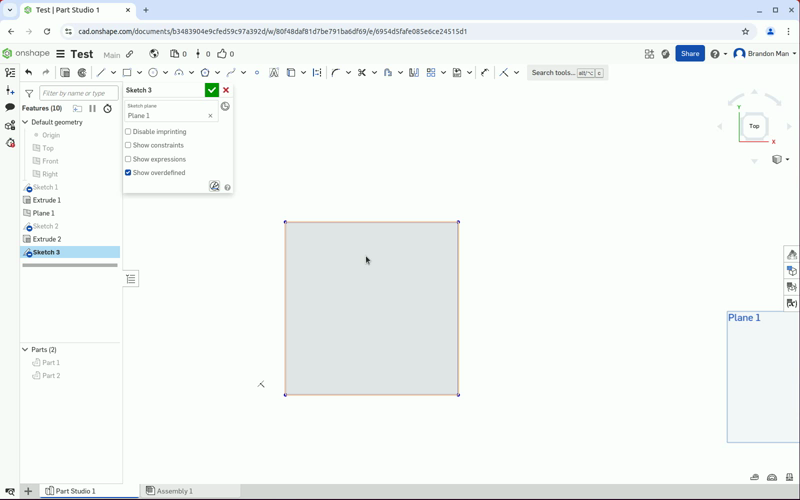
scroll(6)
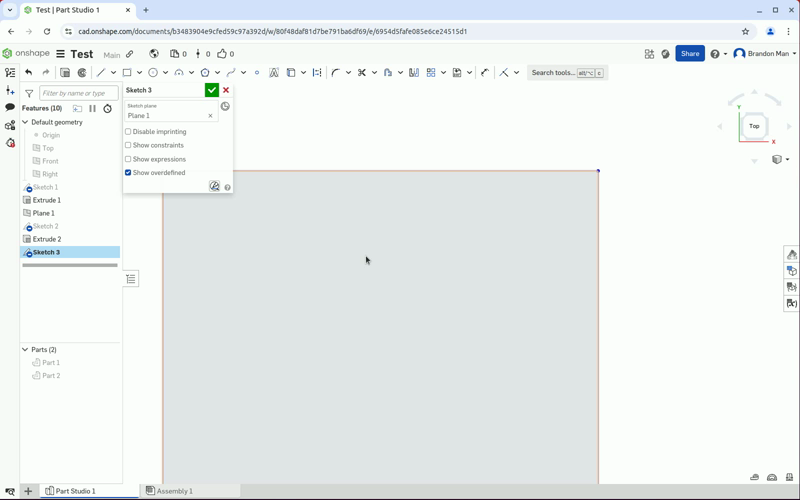
click(366, 255)
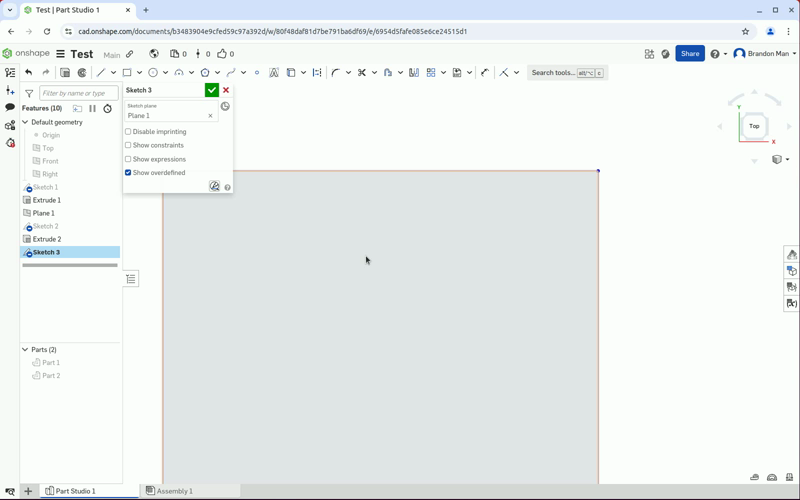
scroll(-6)
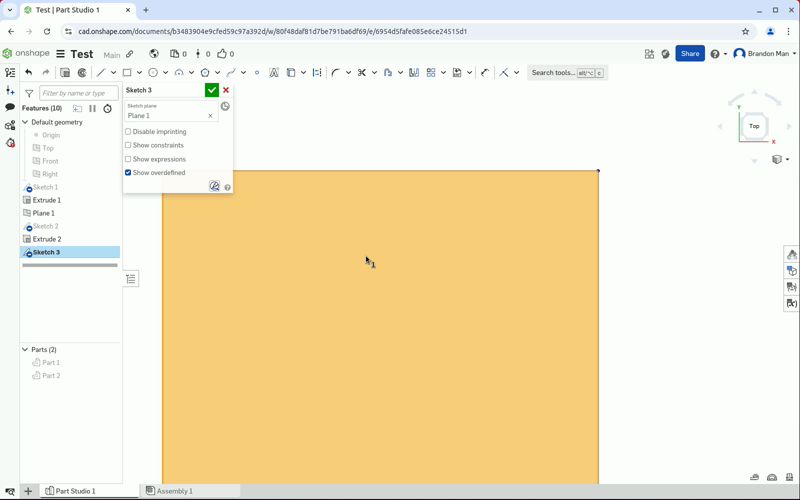
scroll(-6)
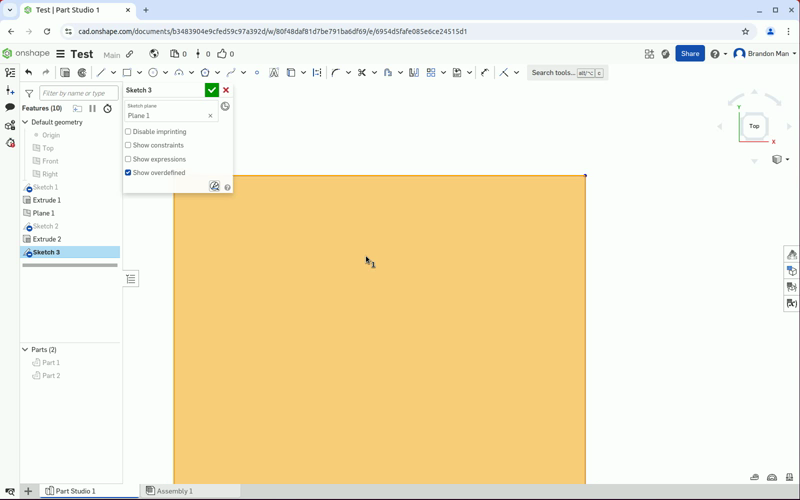
scroll(-6)
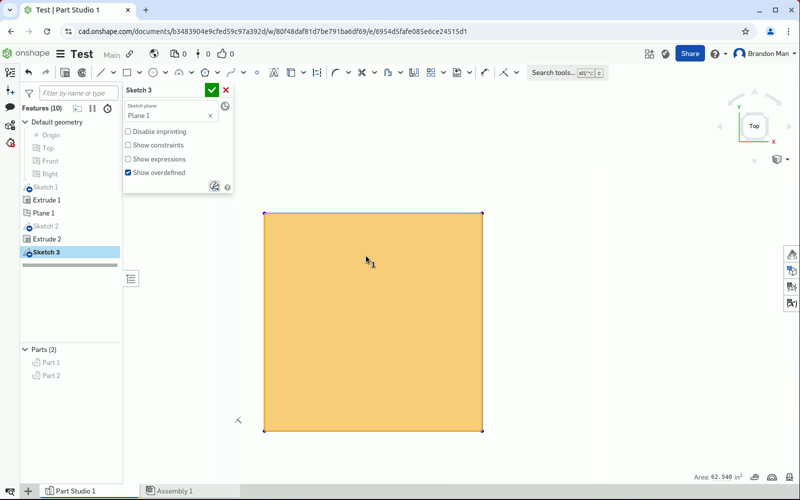
scroll(-6)
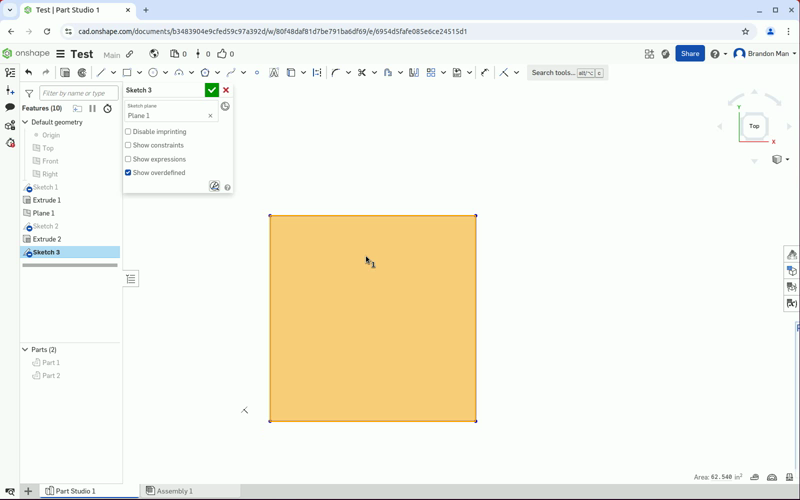
scroll(-6)
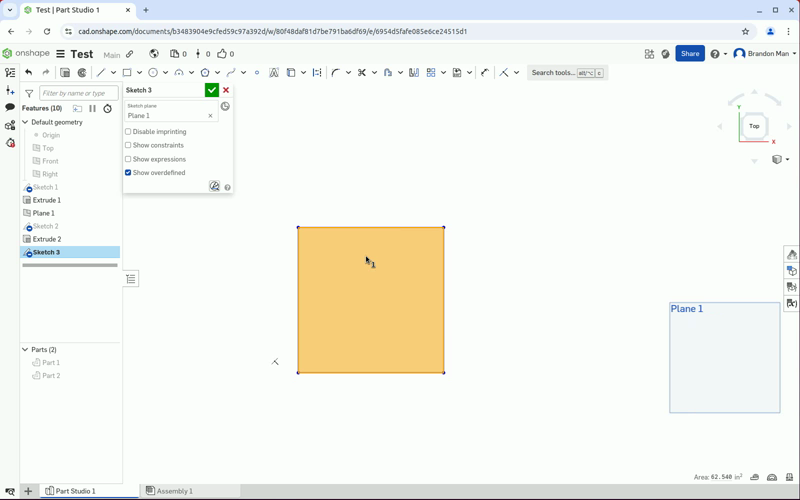
scroll(-6)
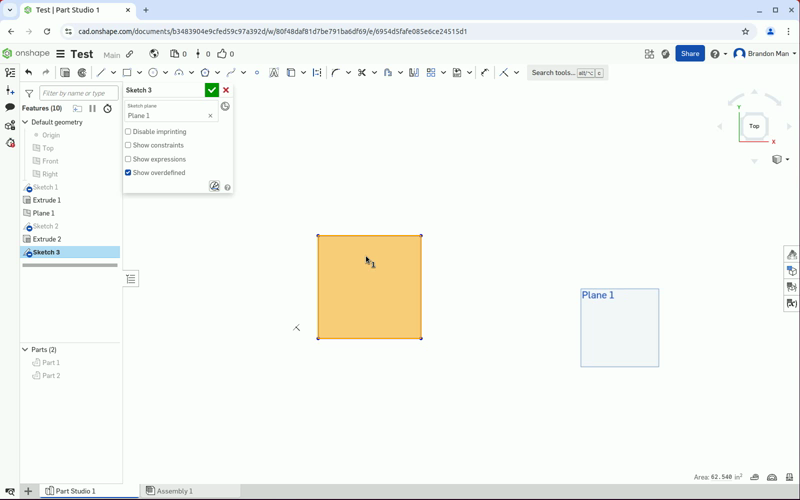
scroll(-6)
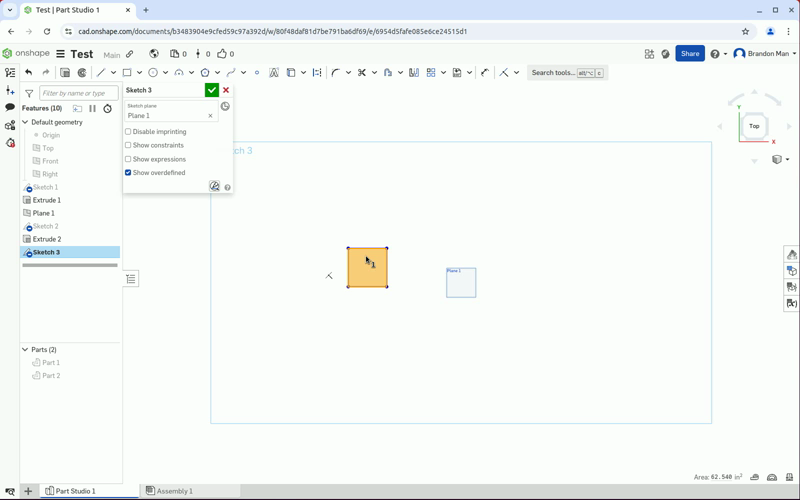
mouse_move(73, 352)
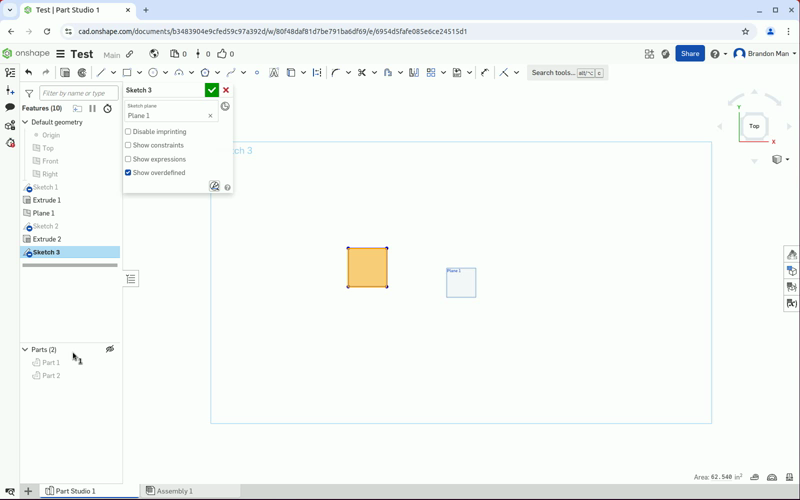
key(shift+y)
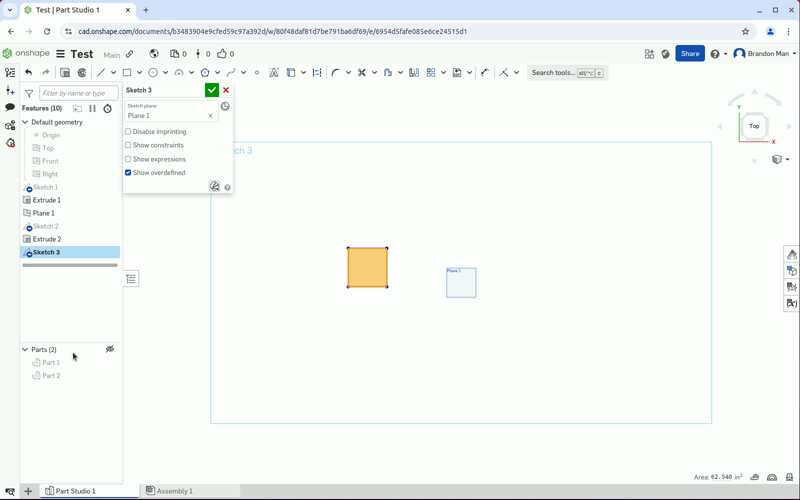
key(shift+e)
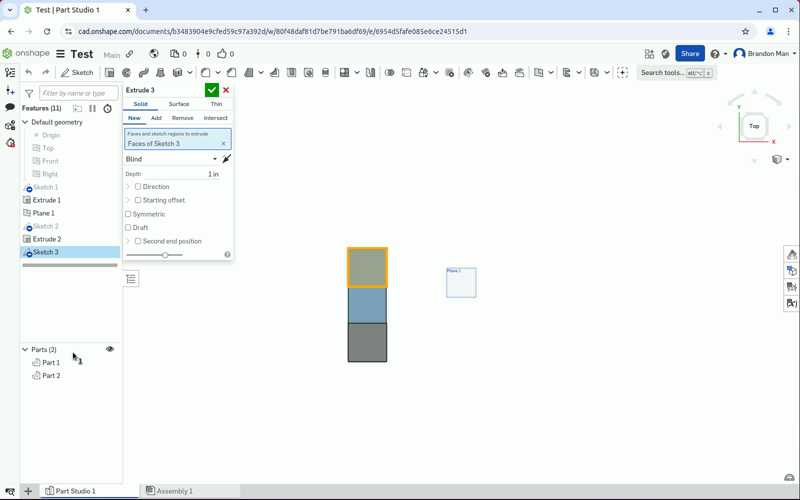
mouse_move(143, 106)
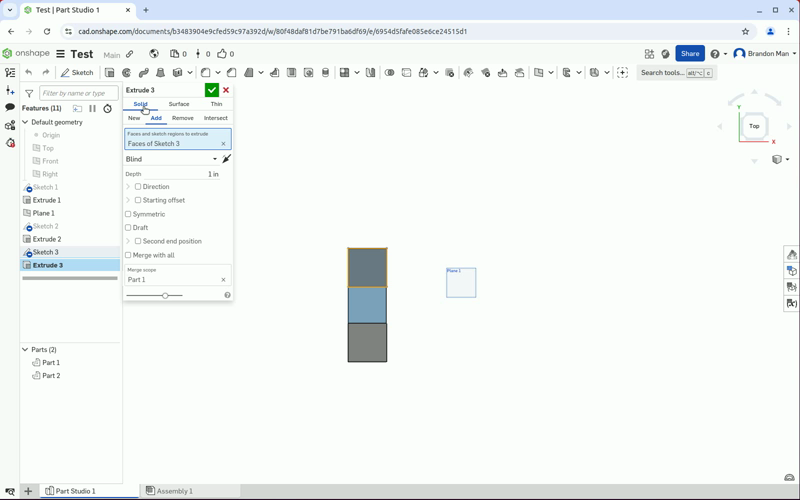
click(143, 106)
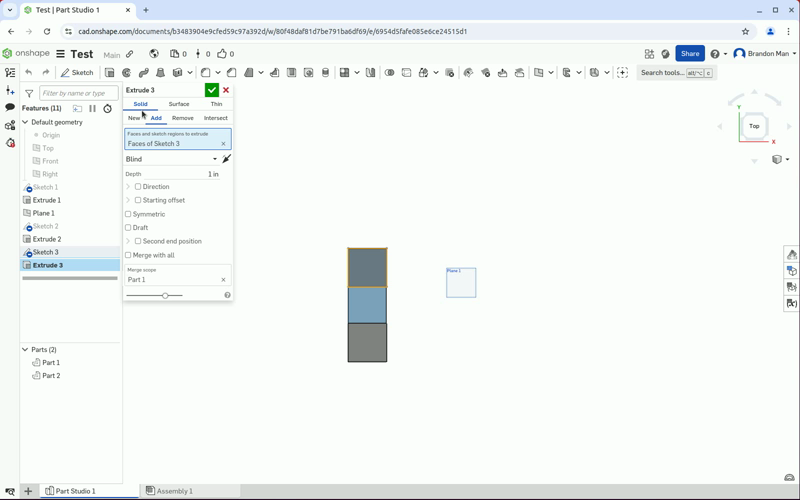
mouse_move(137, 120)
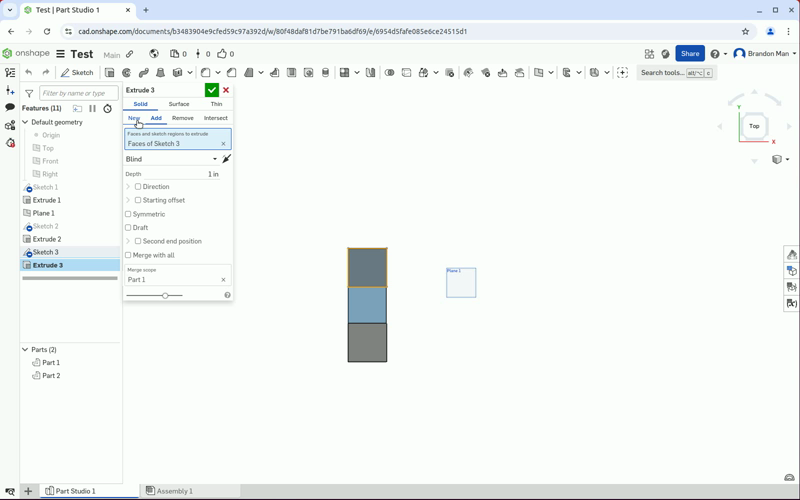
click(137, 120)
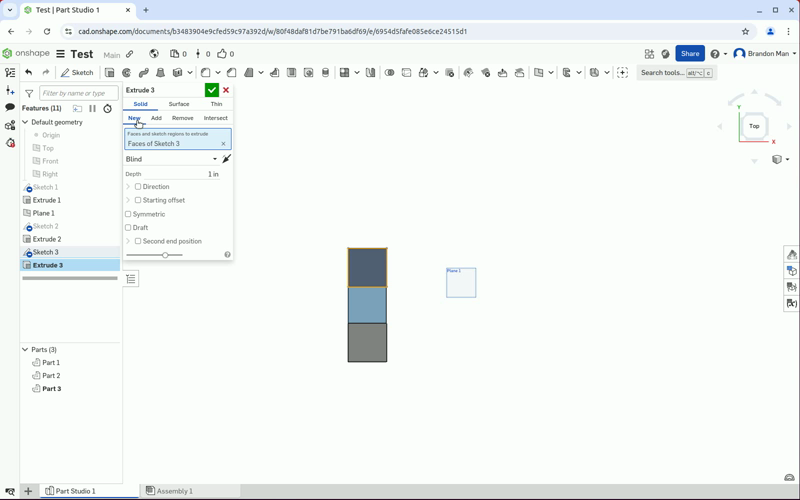
key(tab, 4)
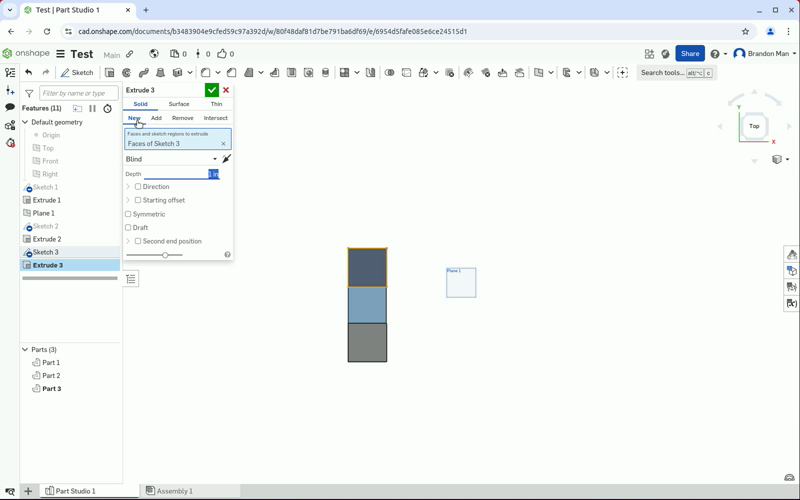
text(7.703)
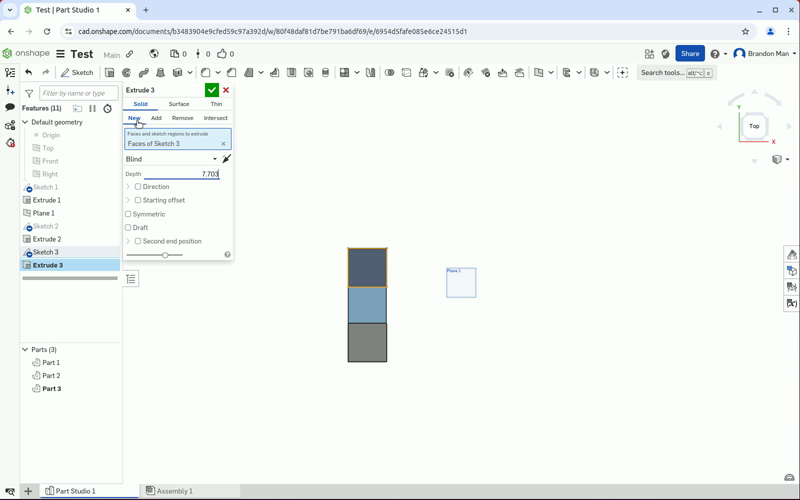
key(enter)
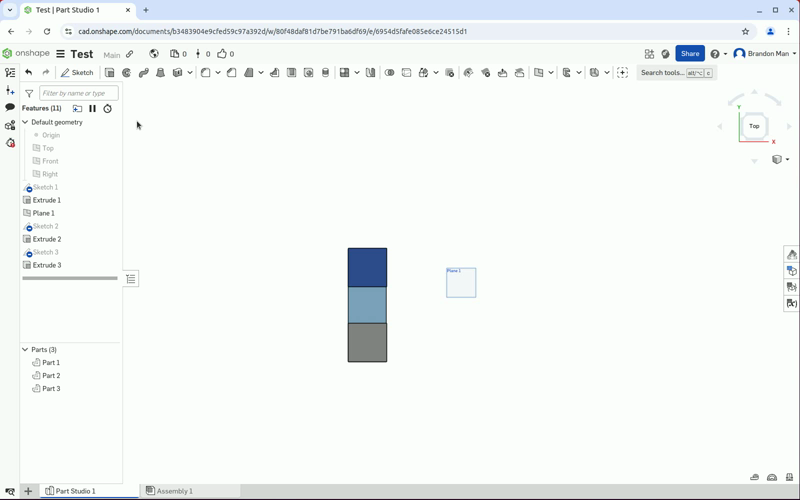
key(shift+h)
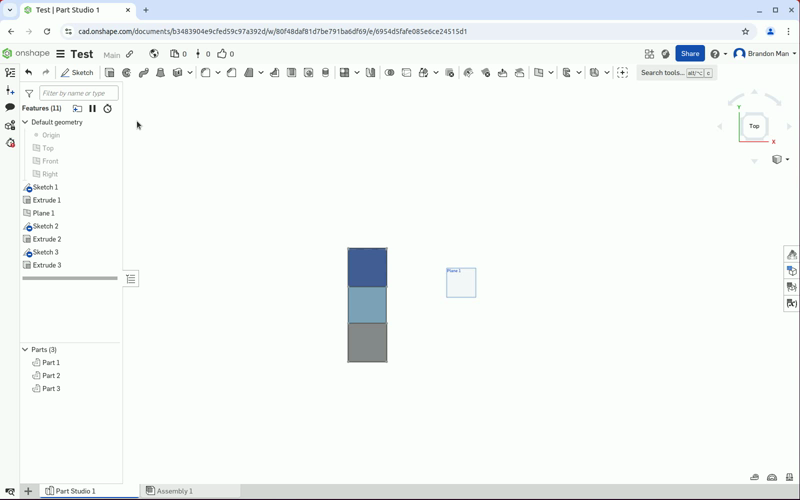
key(shift+h)
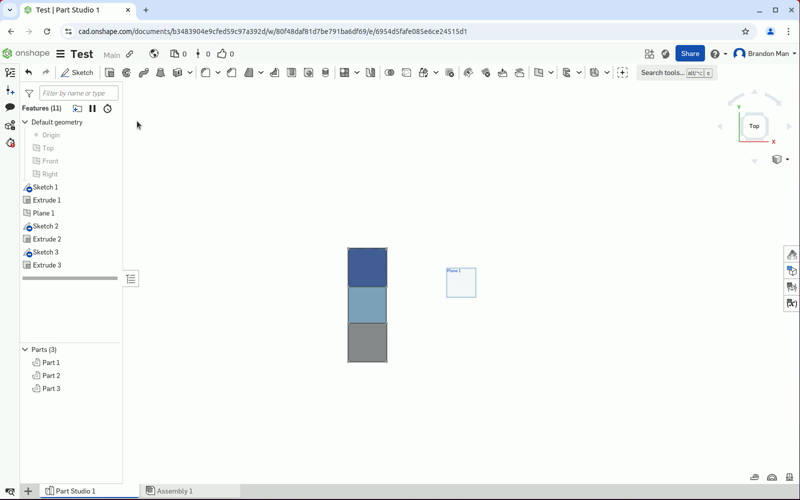
key(shift+7)
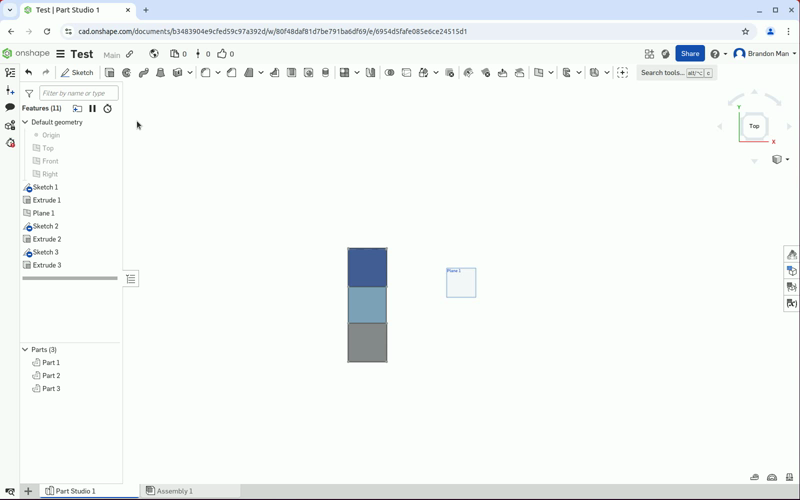
key(up, 3)
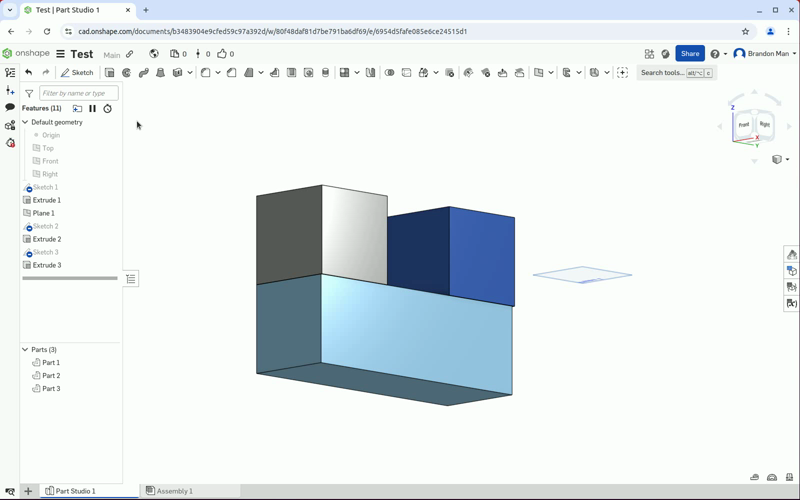
key(left, 3)
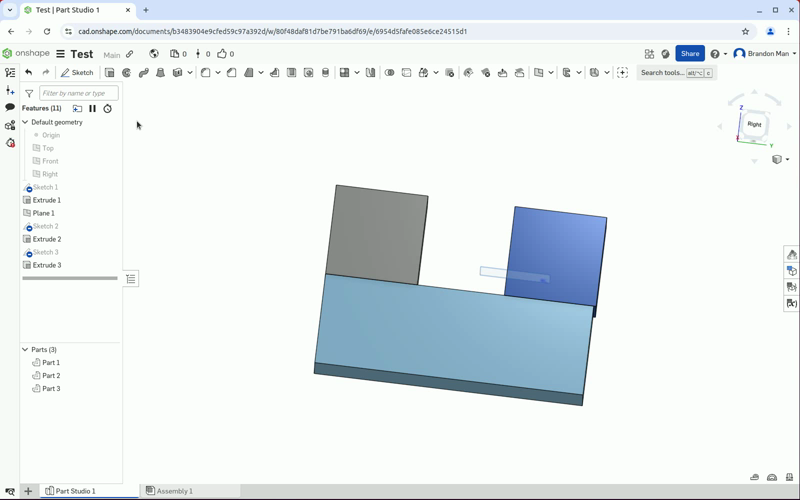
key(right, 3)
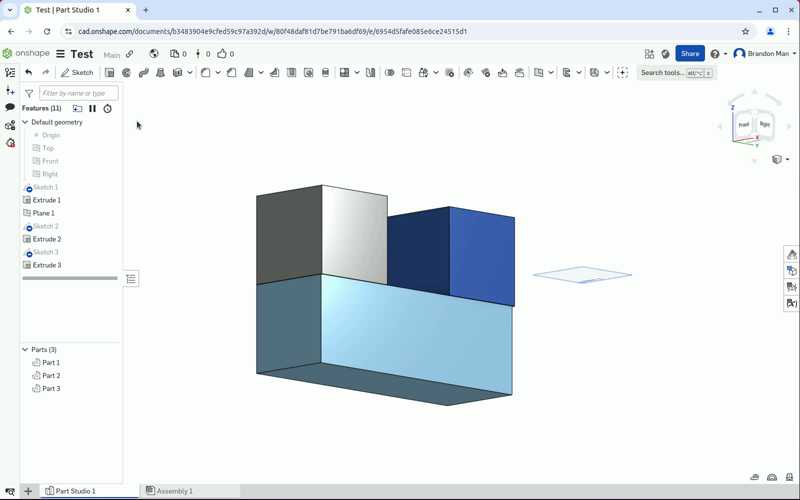
key(down, 3)
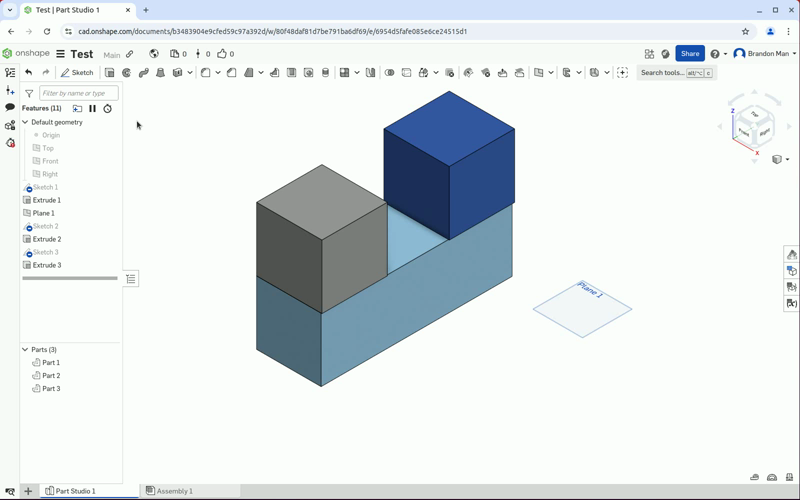
mouse_move(73, 189)
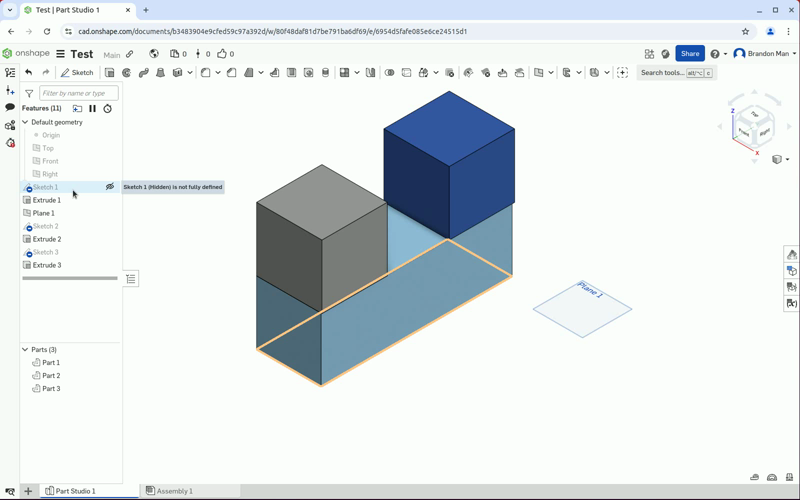
click(73, 189)